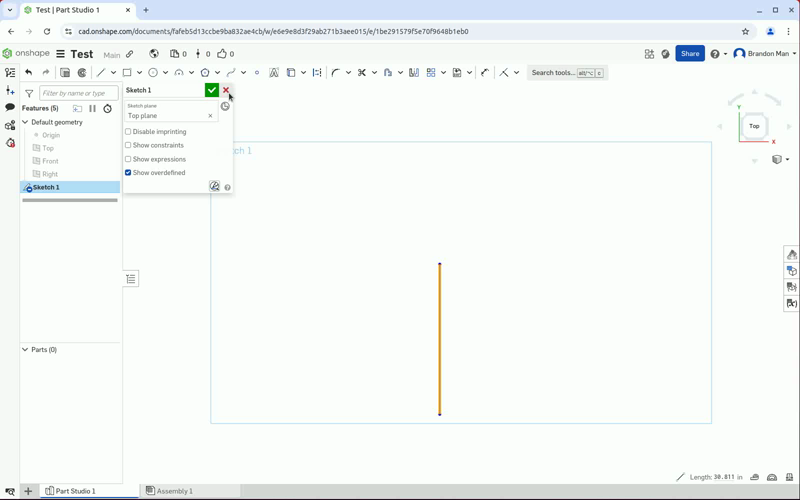
key(shift+h)
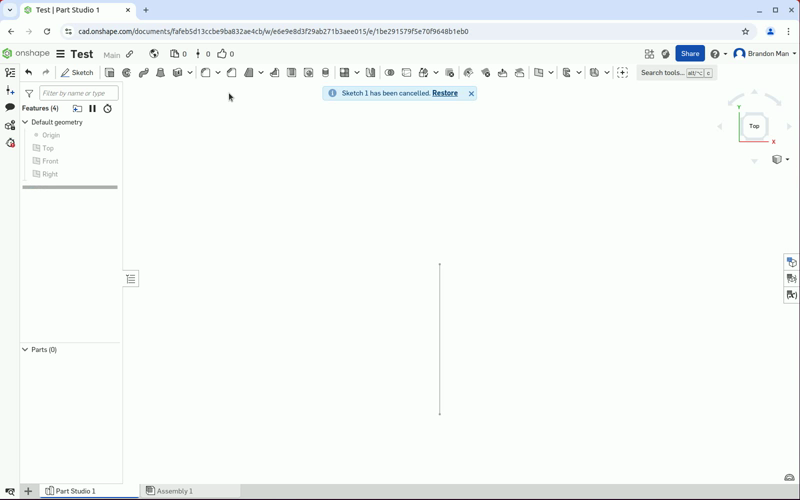
mouse_move(73, 352)
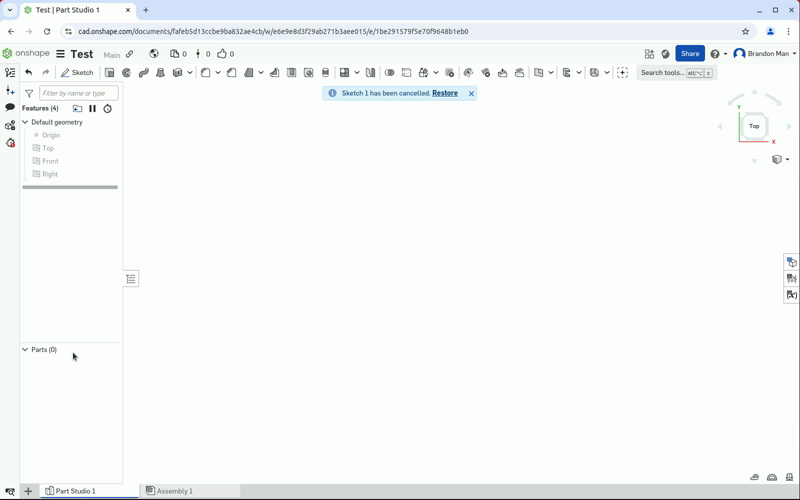
key(y)
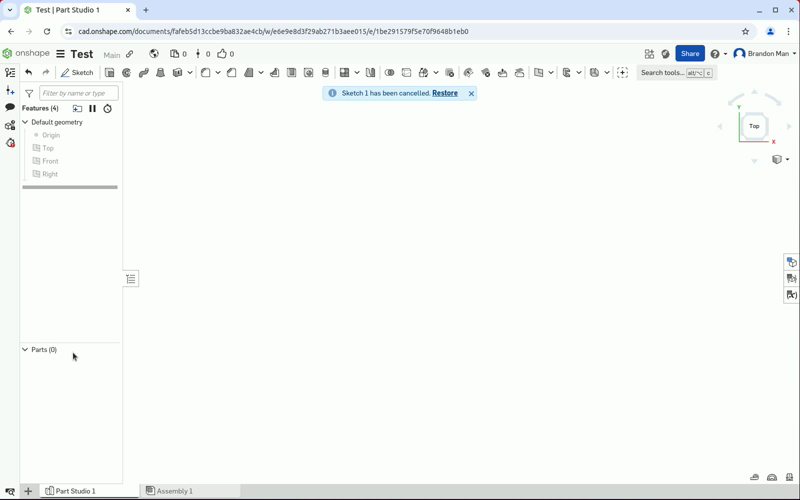
key(shift+p)
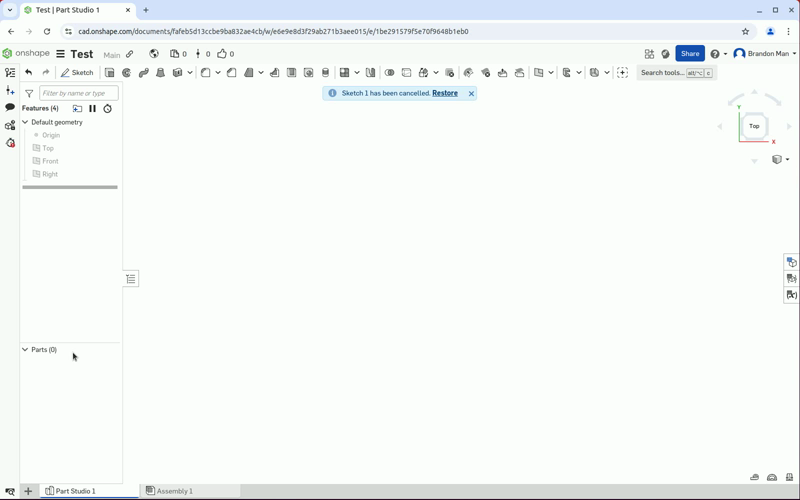
key(space)
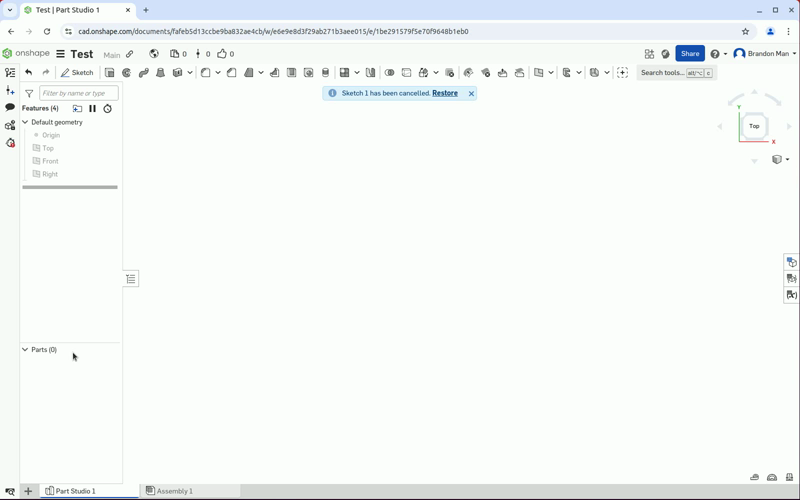
key_down(shift)
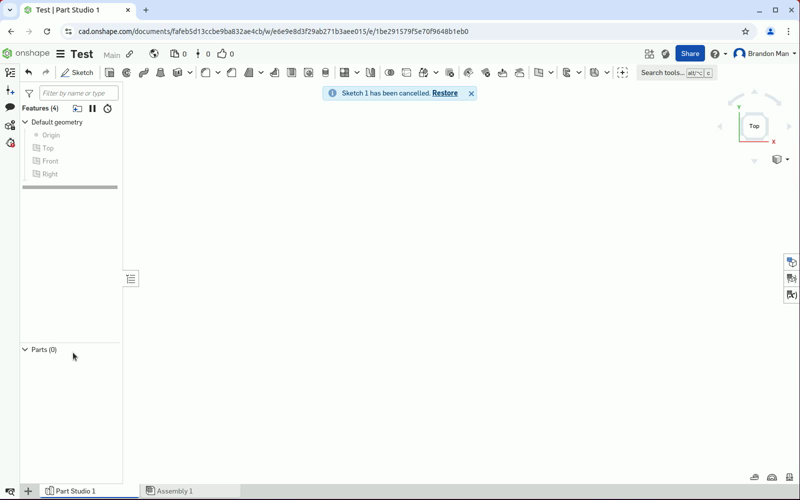
key(up)
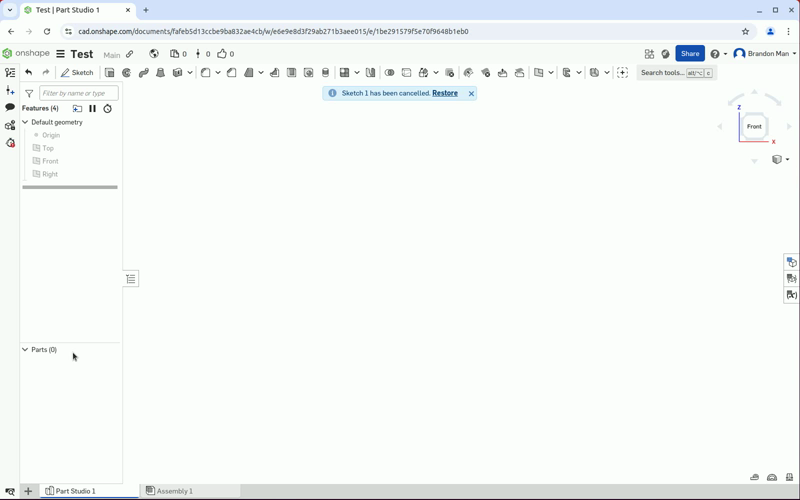
key_up(shift)
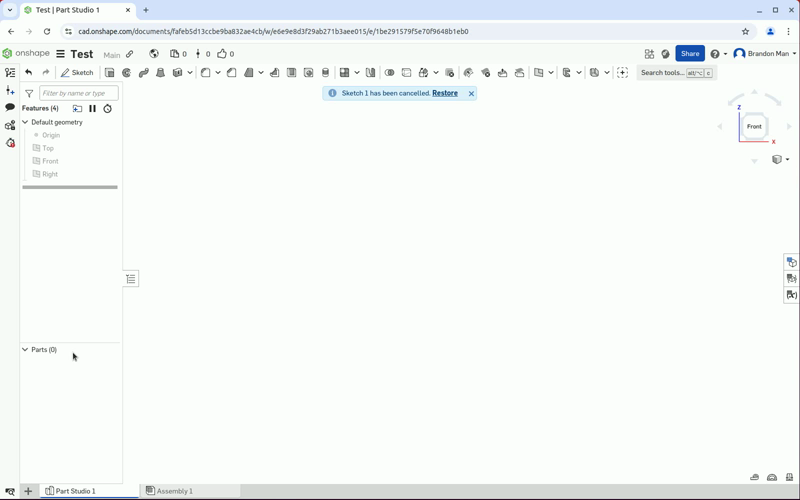
mouse_move(73, 352)
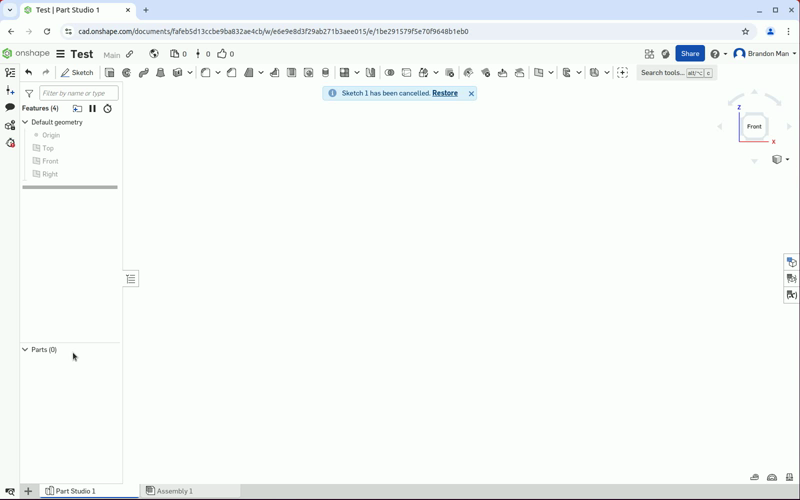
key(shift+y)
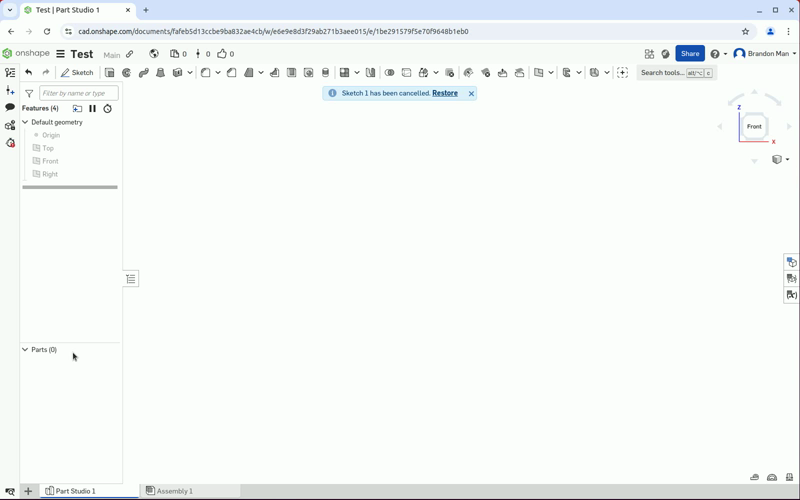
key(shift+s)
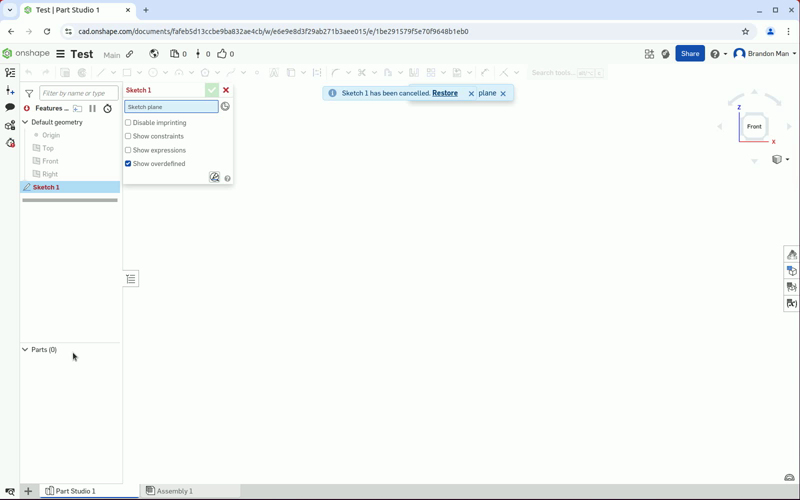
mouse_move(73, 163)
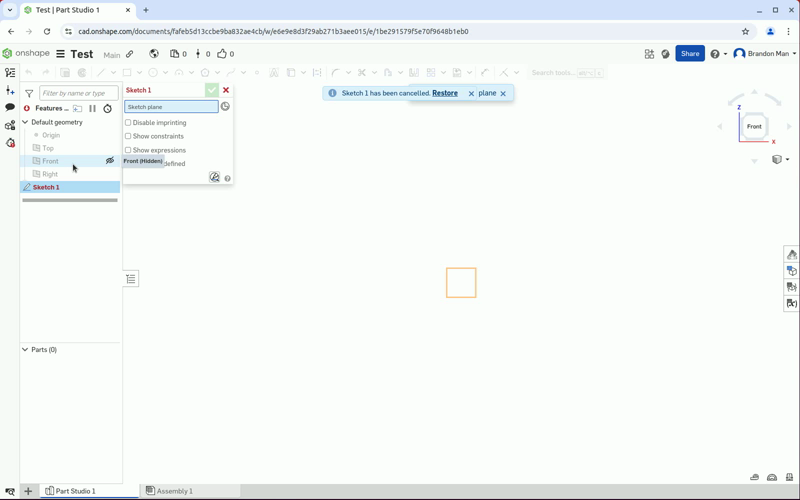
click(73, 163)
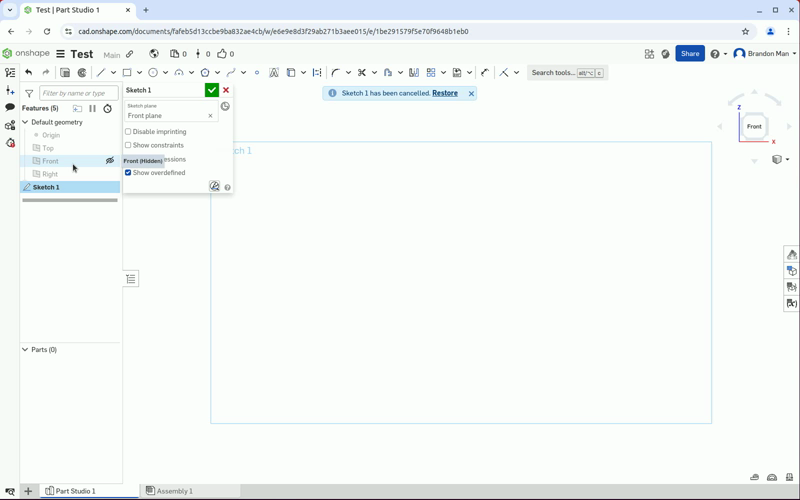
mouse_move(73, 352)
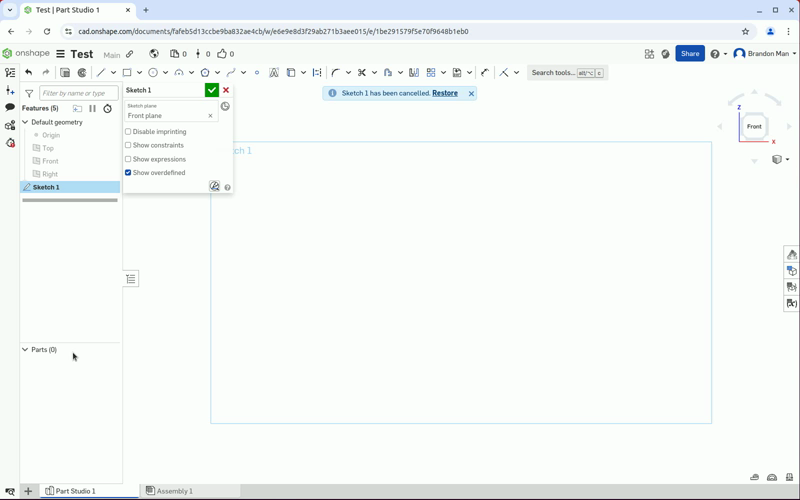
key(y)
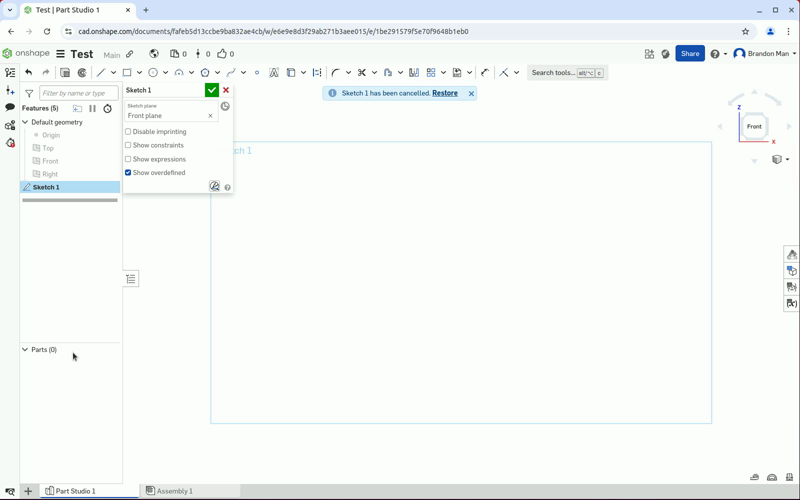
key(l)
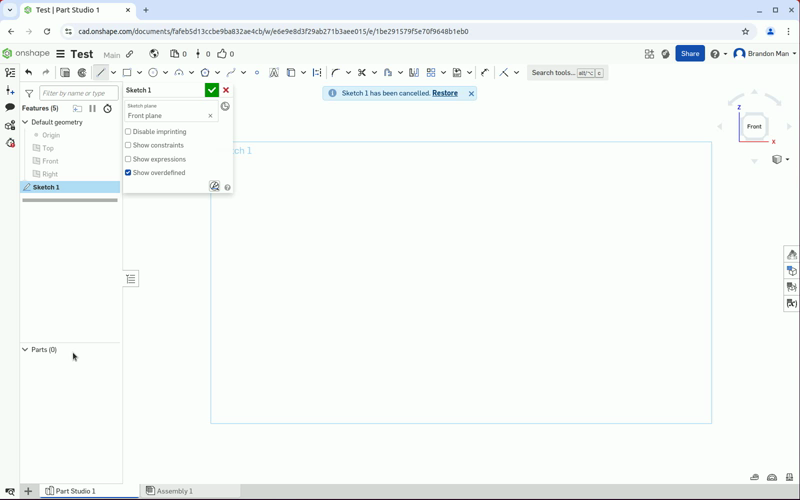
key_down(shift)
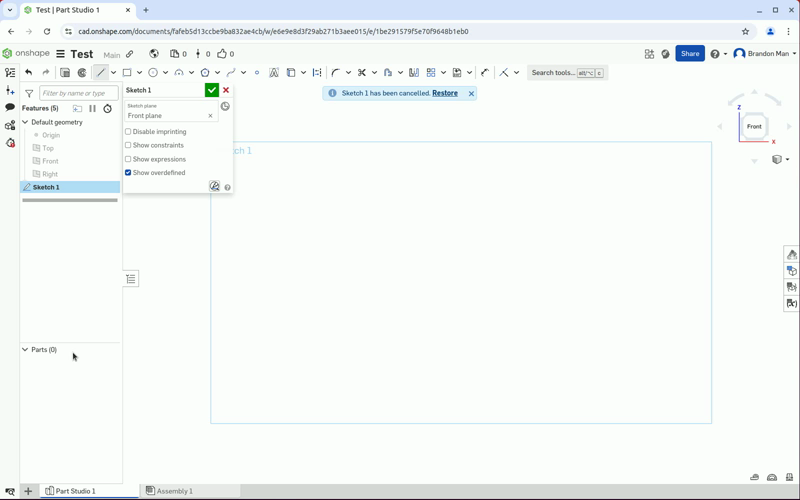
mouse_move(351, 343)
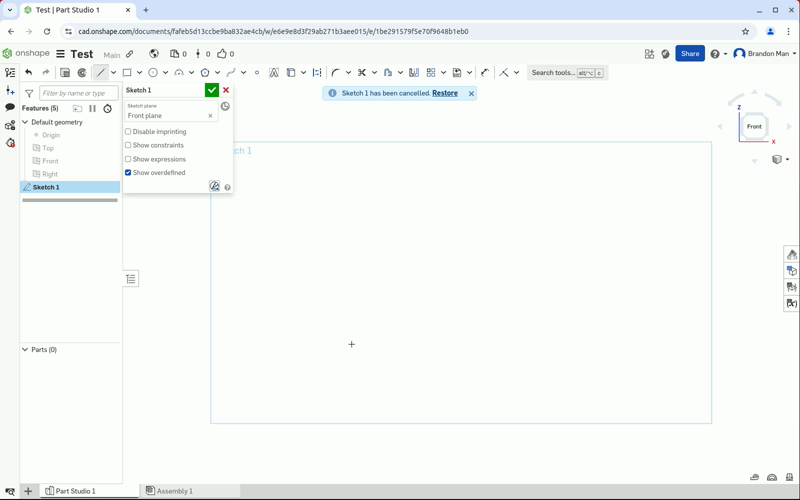
click(351, 343)
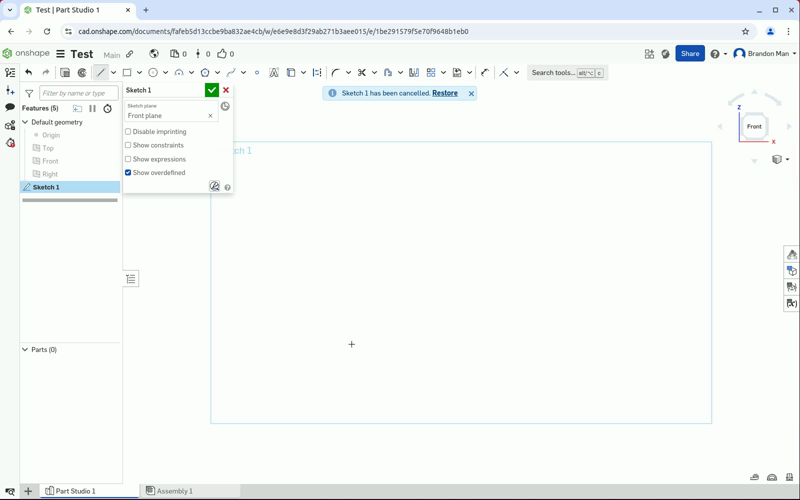
key_up(shift)
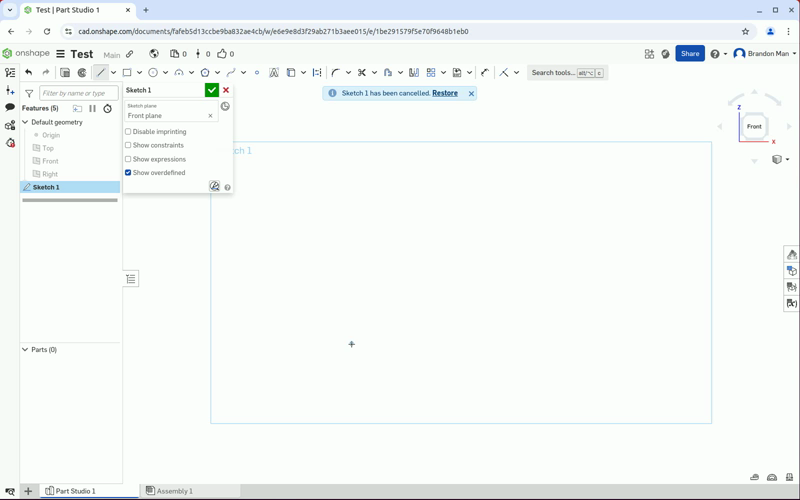
key_down(shift)
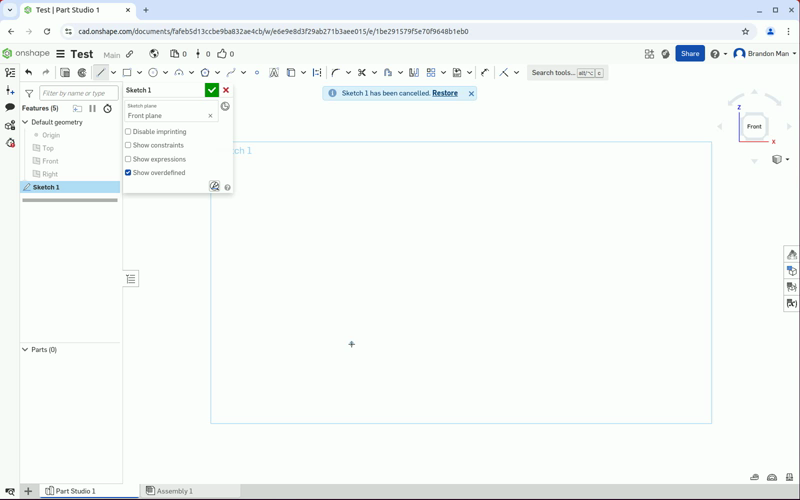
mouse_move(381, 343)
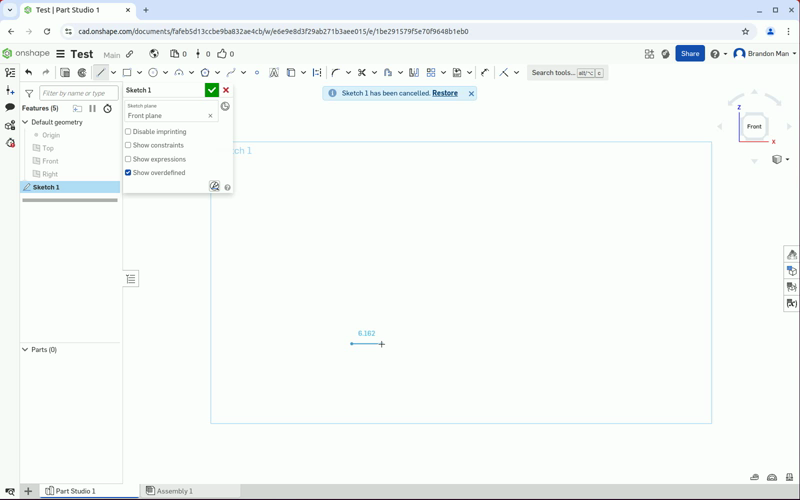
mouse_move(383, 343)
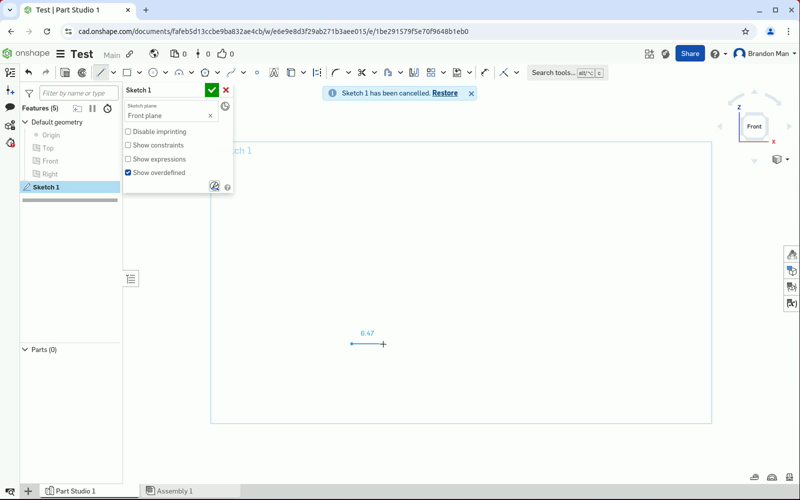
click(383, 343)
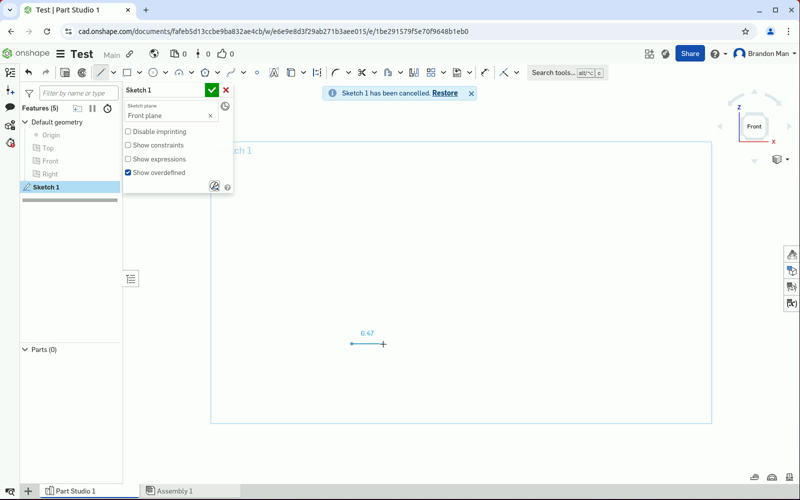
key_up(shift)
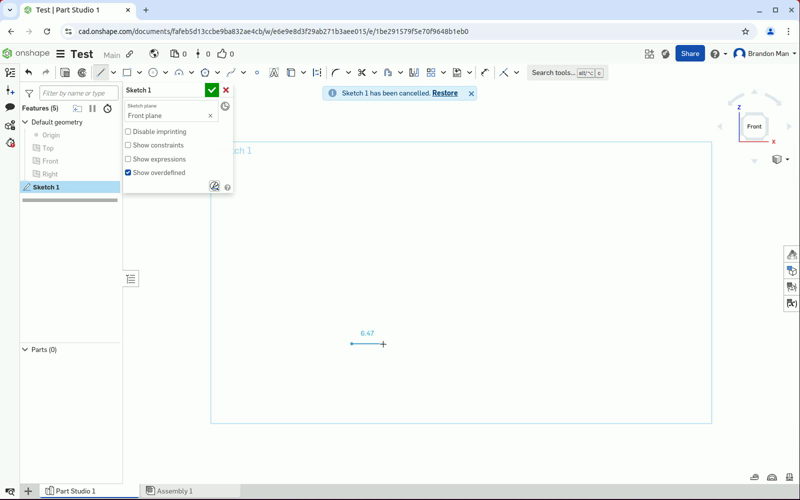
key_down(shift)
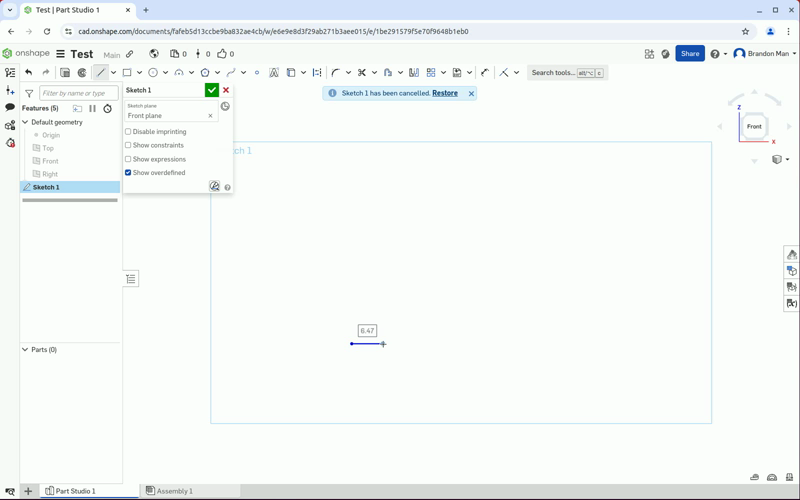
mouse_move(383, 233)
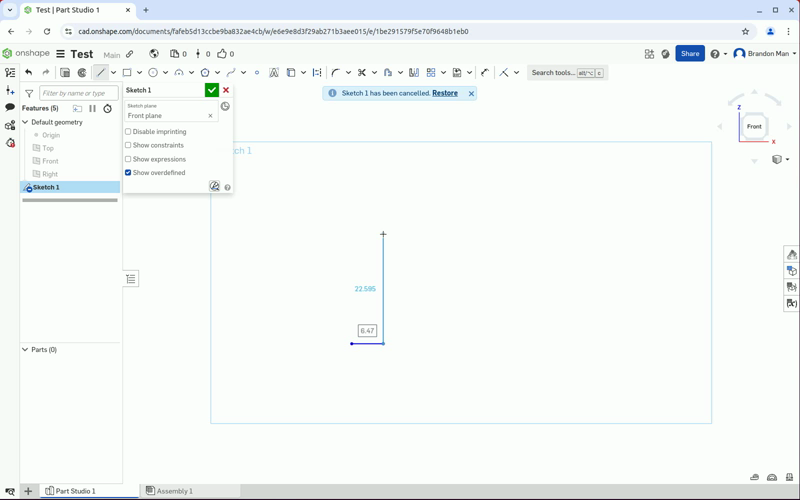
click(383, 233)
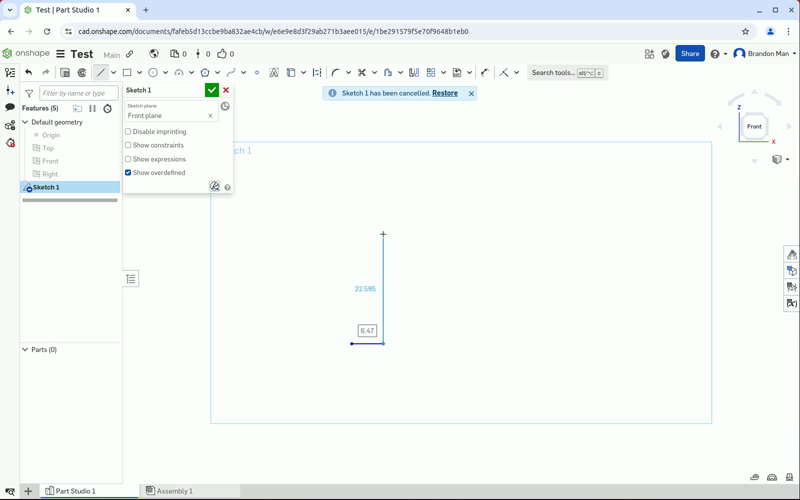
key_up(shift)
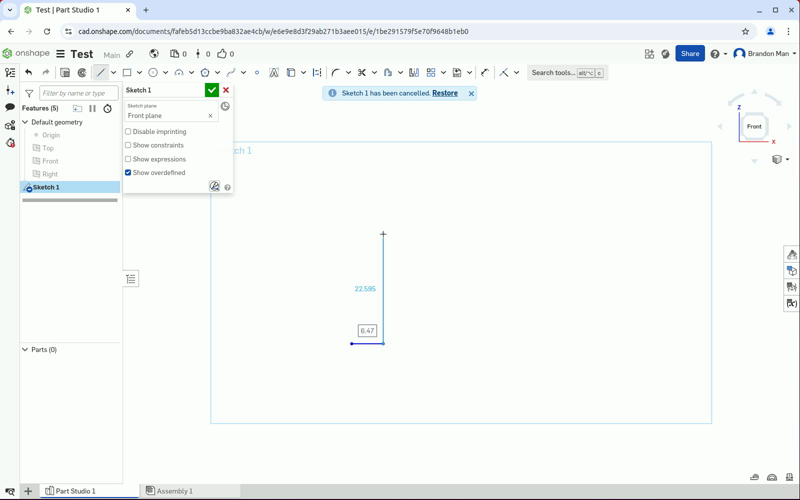
key_down(shift)
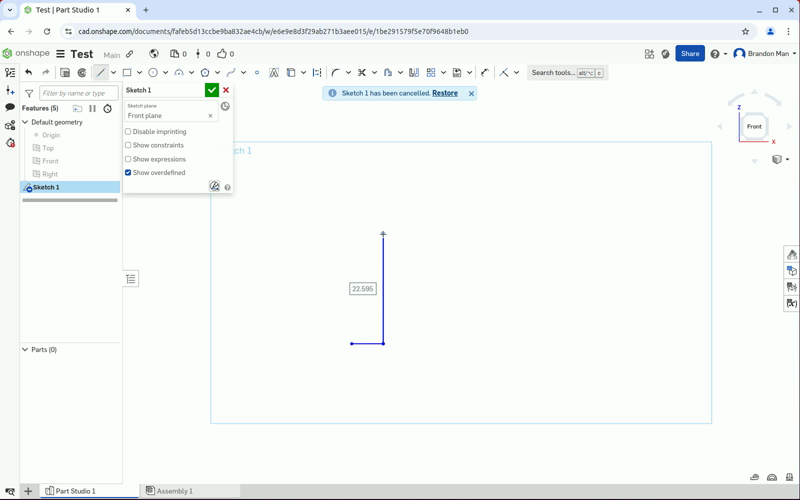
mouse_move(413, 233)
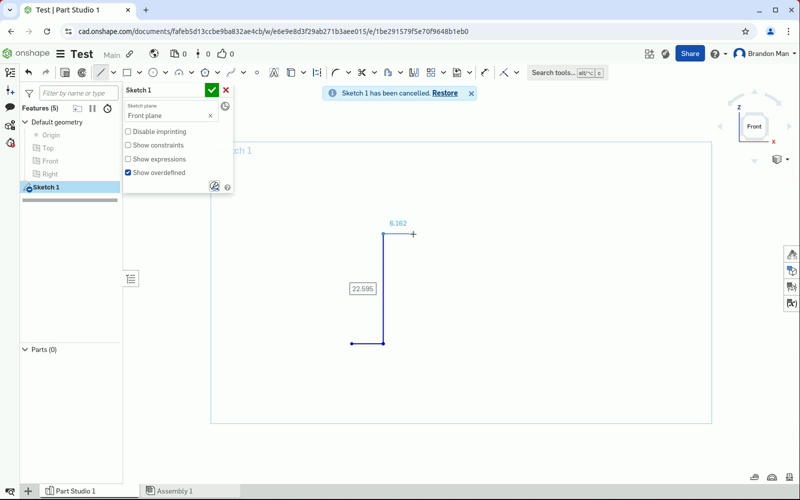
mouse_move(351, 233)
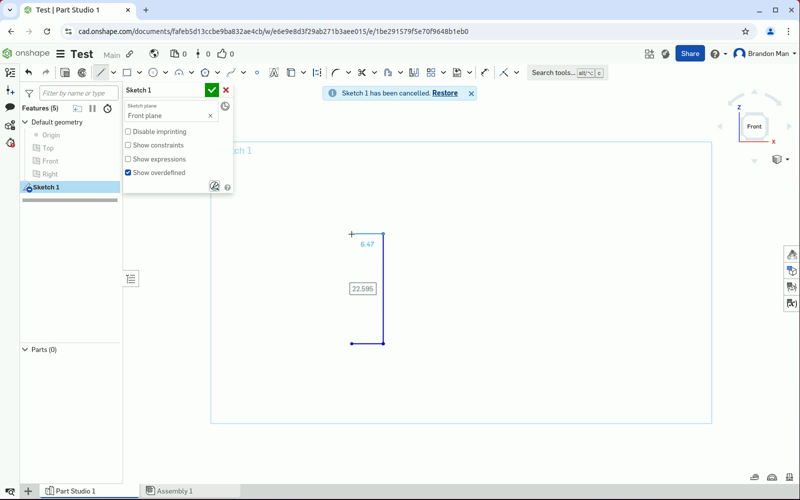
click(351, 233)
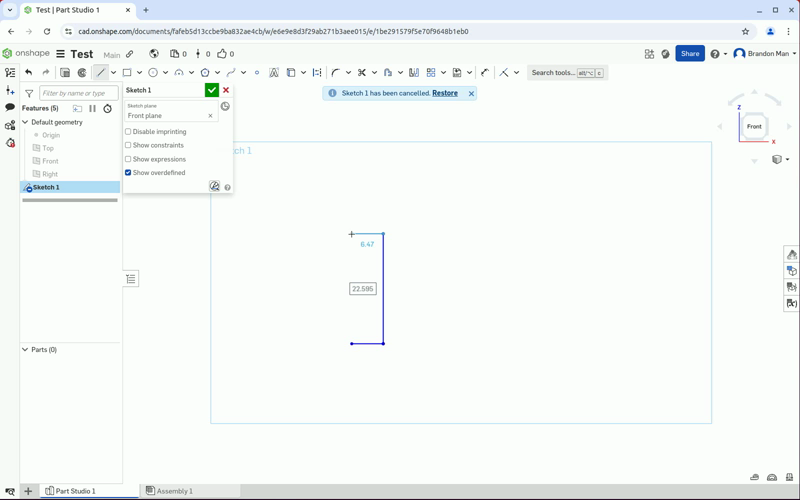
key_up(shift)
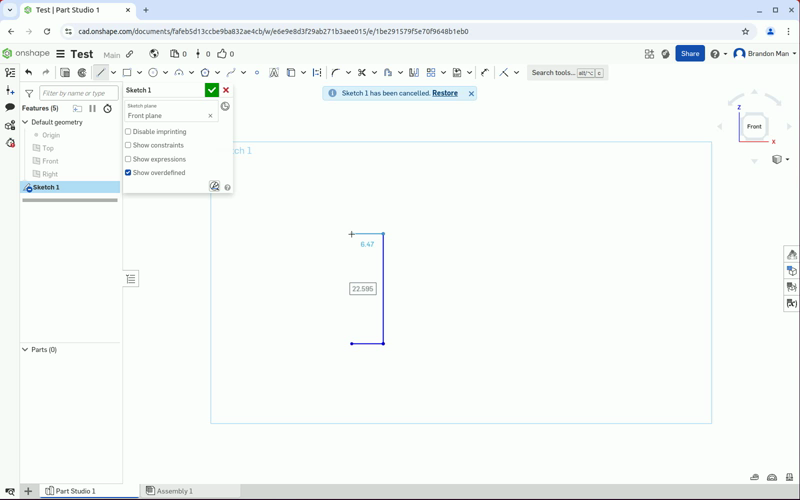
key_down(shift)
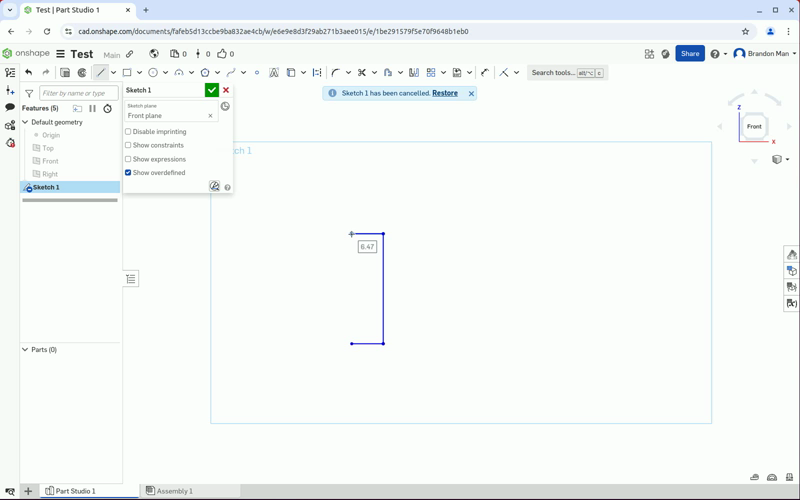
mouse_move(351, 343)
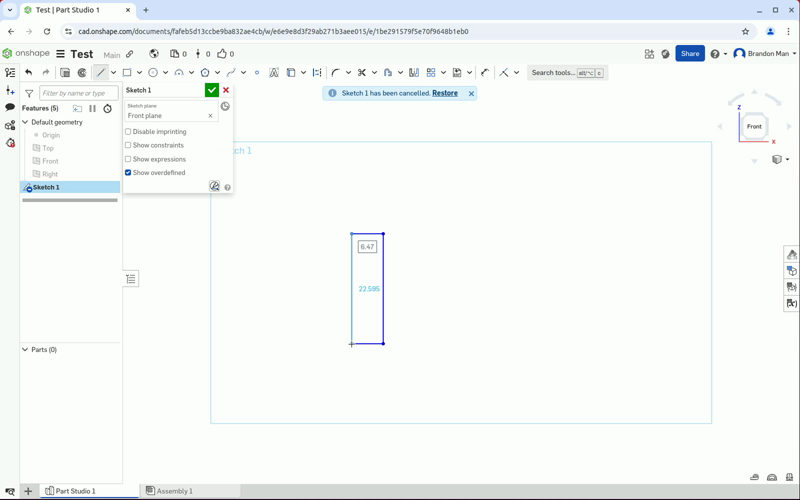
key_up(shift)
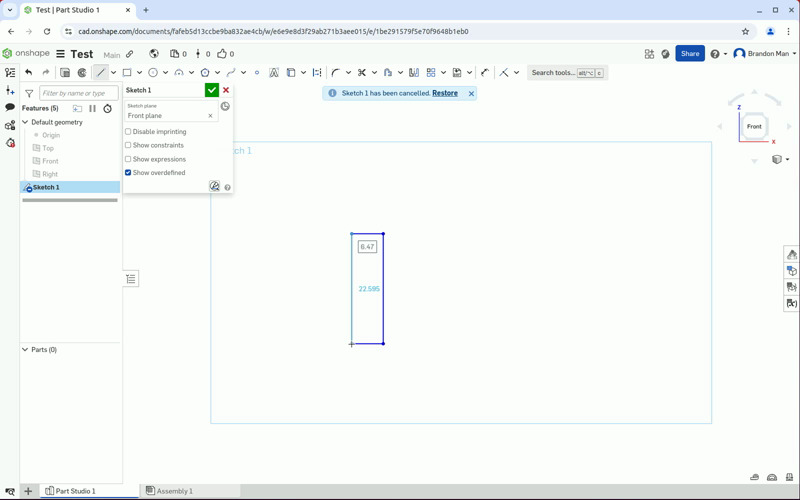
click(351, 343)
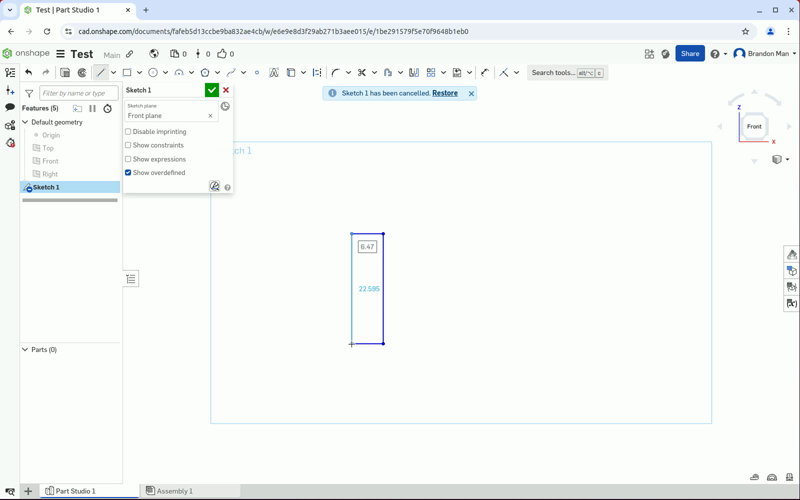
key(esc)
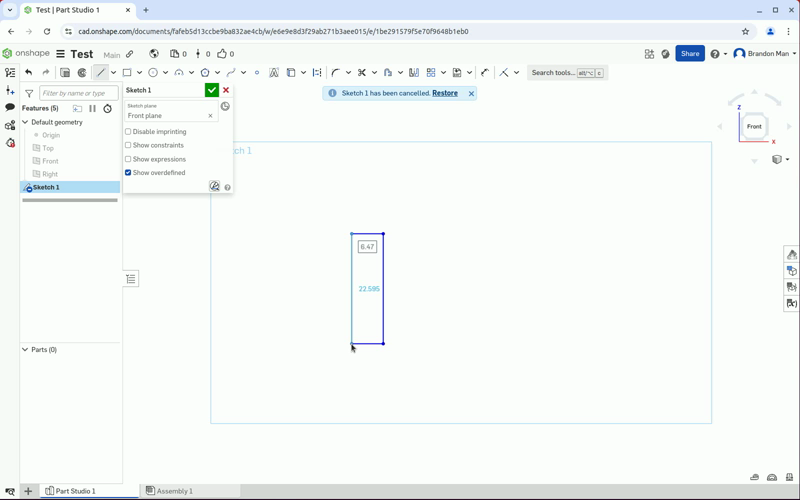
mouse_move(363, 303)
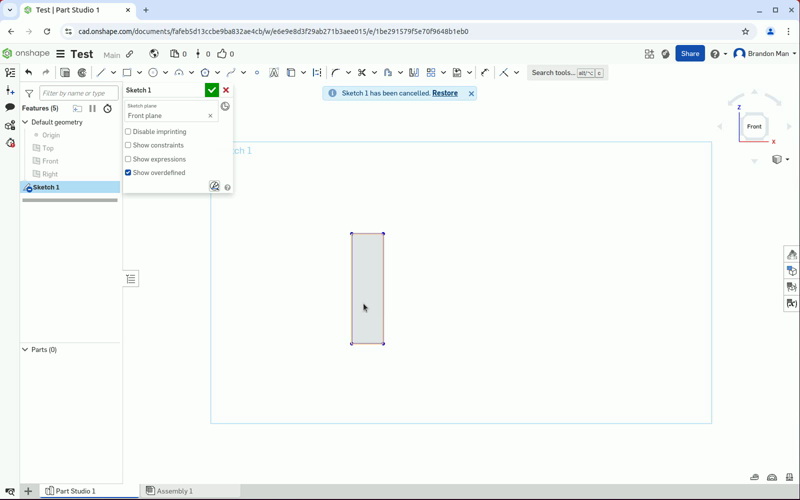
click(363, 303)
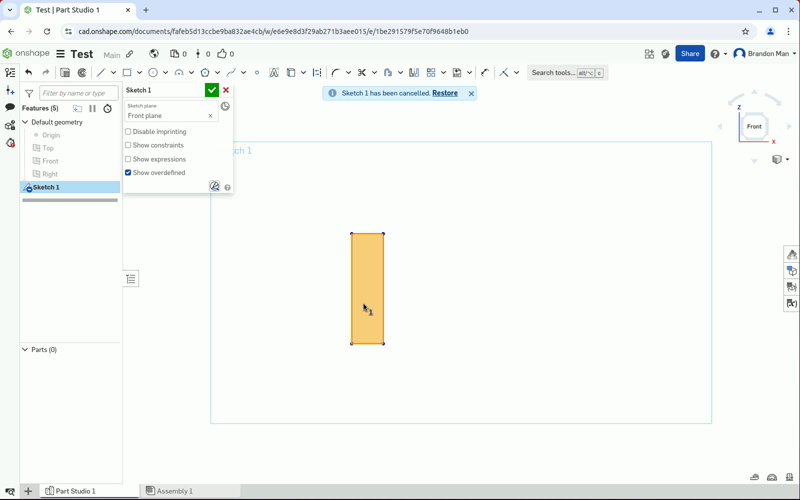
mouse_move(73, 352)
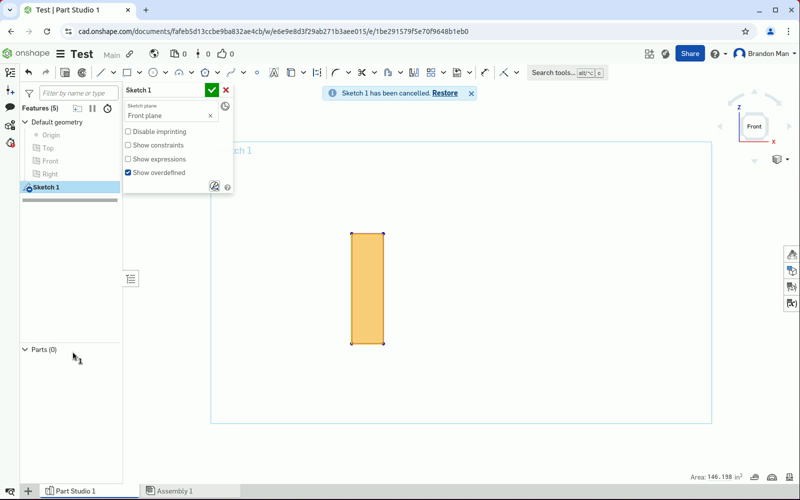
key(shift+y)
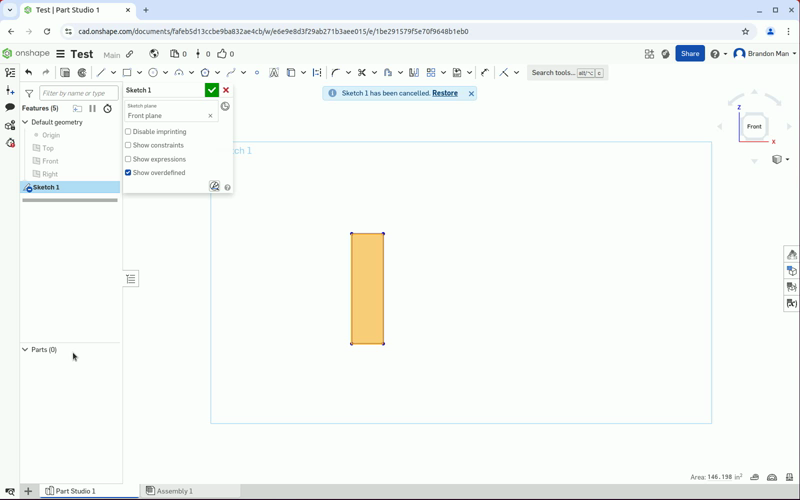
key(shift+e)
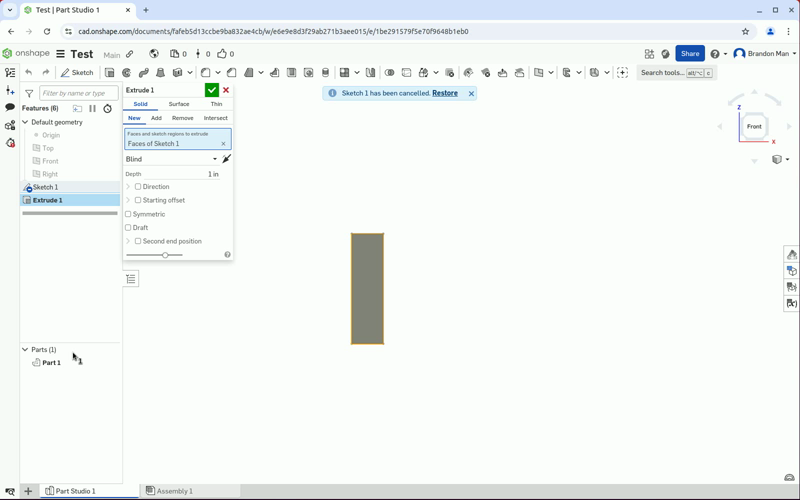
mouse_move(143, 106)
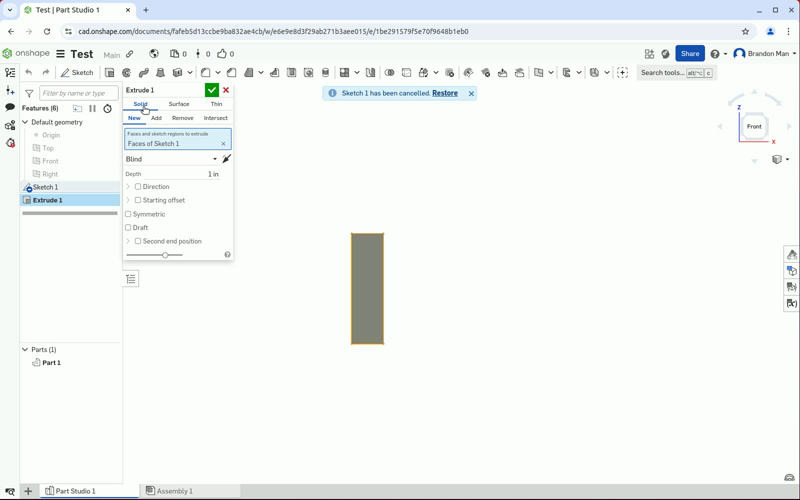
click(143, 106)
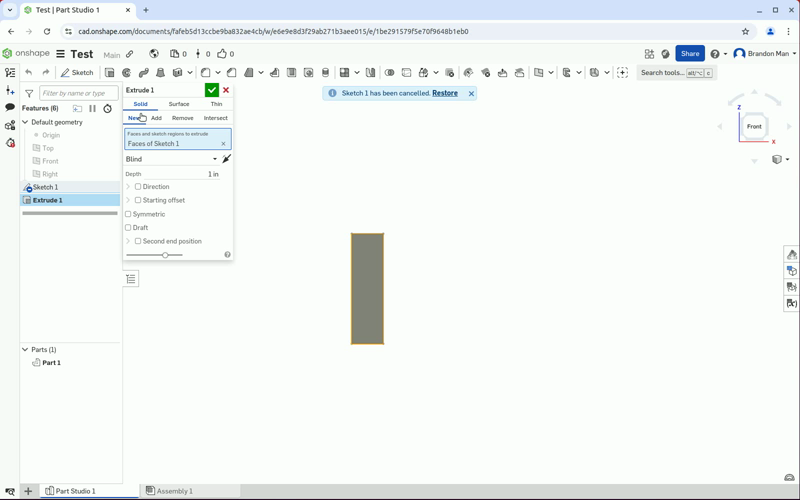
mouse_move(137, 120)
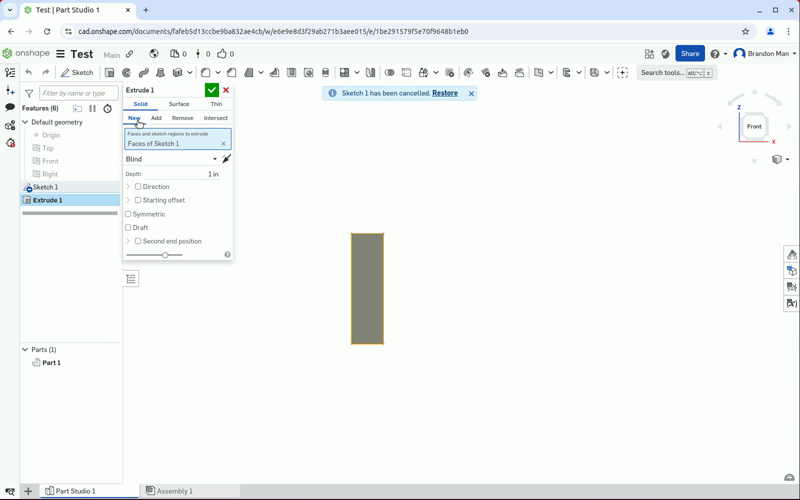
click(137, 120)
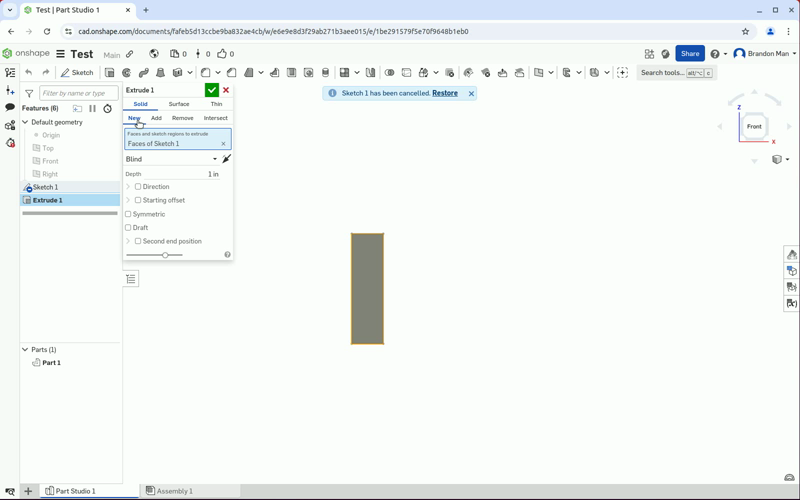
key(tab, 4)
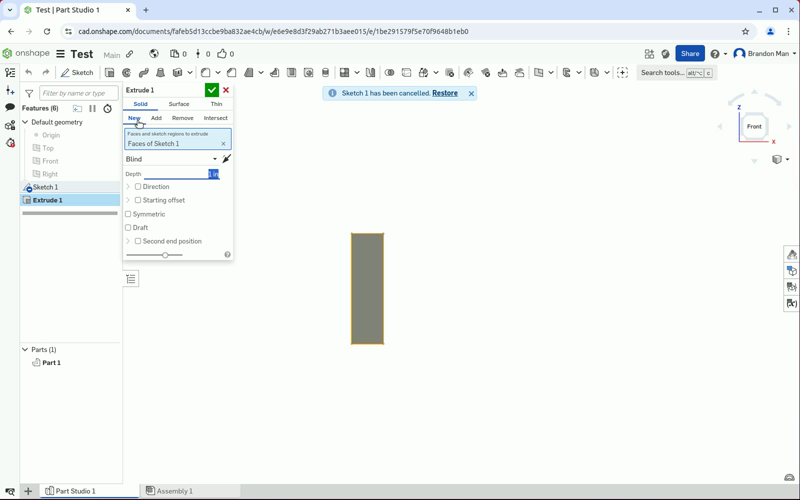
text(3.851)
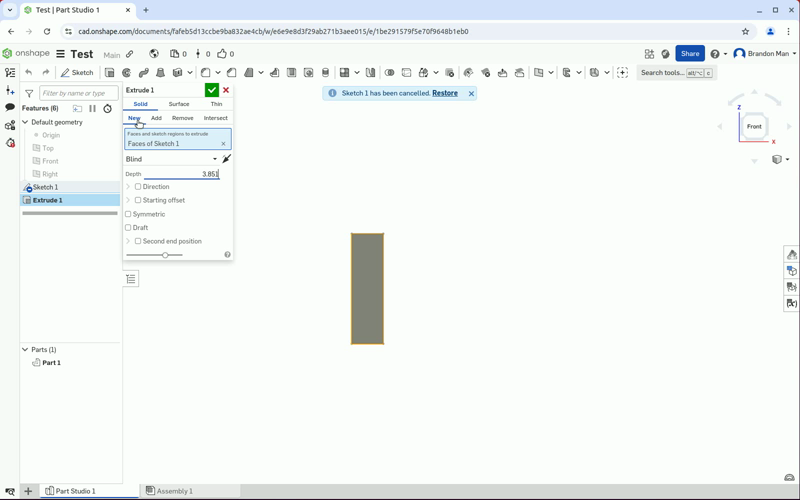
key(enter)
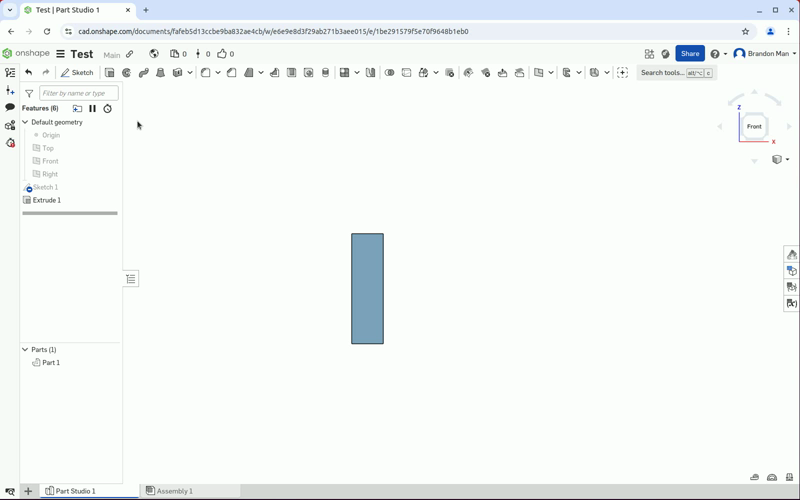
key(shift+h)
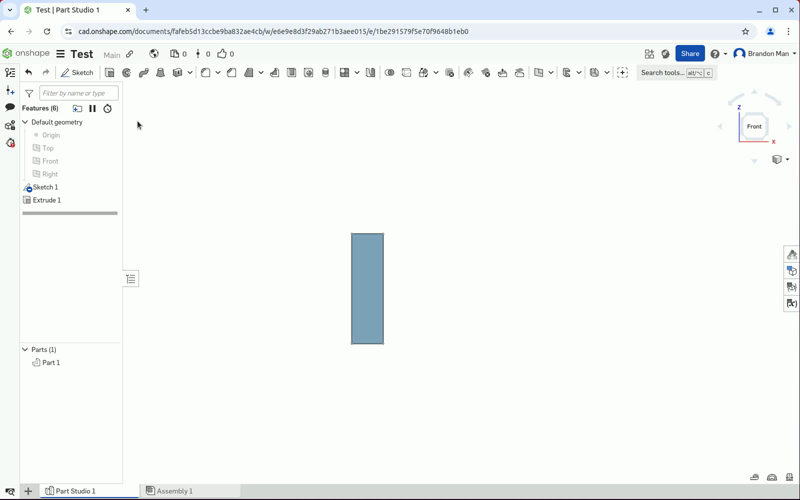
key(shift+h)
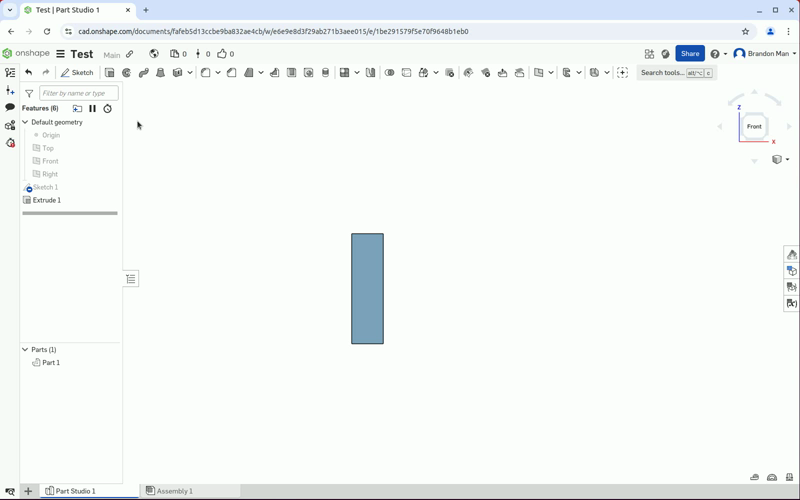
mouse_move(73, 189)
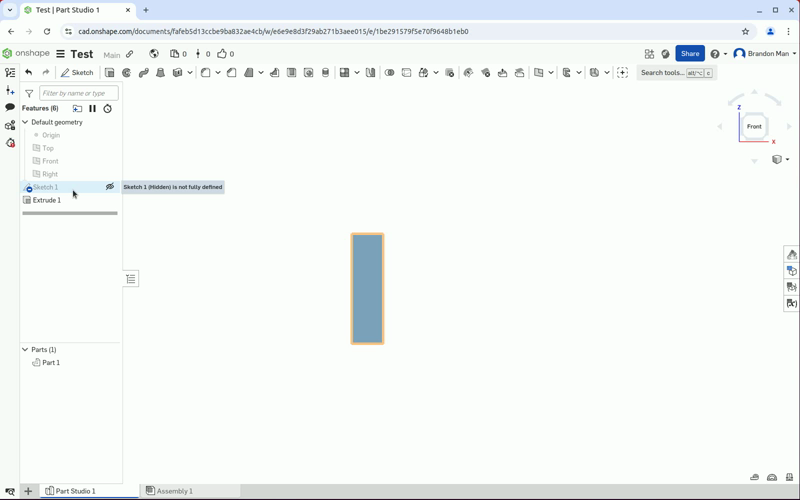
click(73, 189)
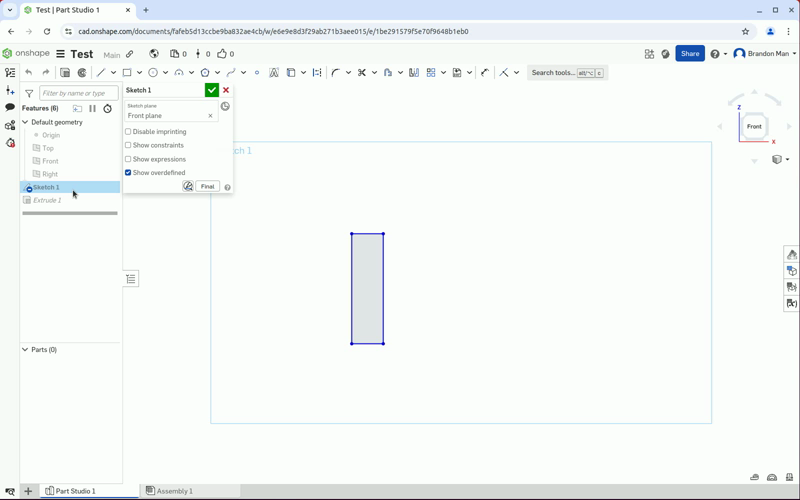
mouse_move(229, 92)
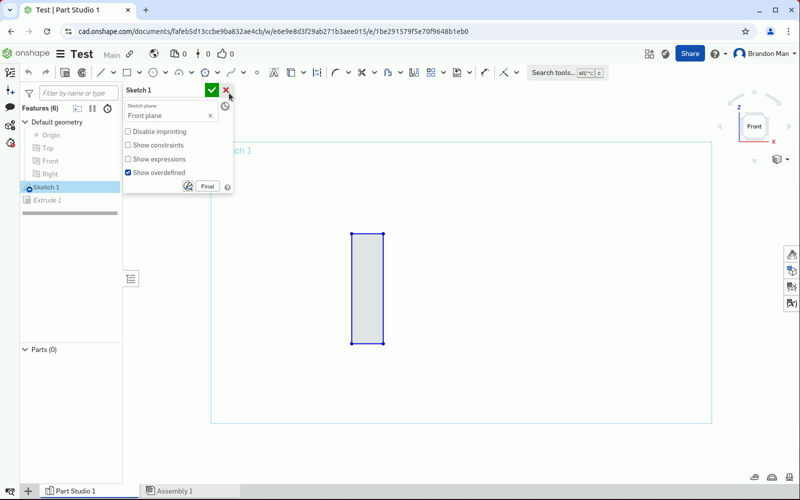
click(229, 92)
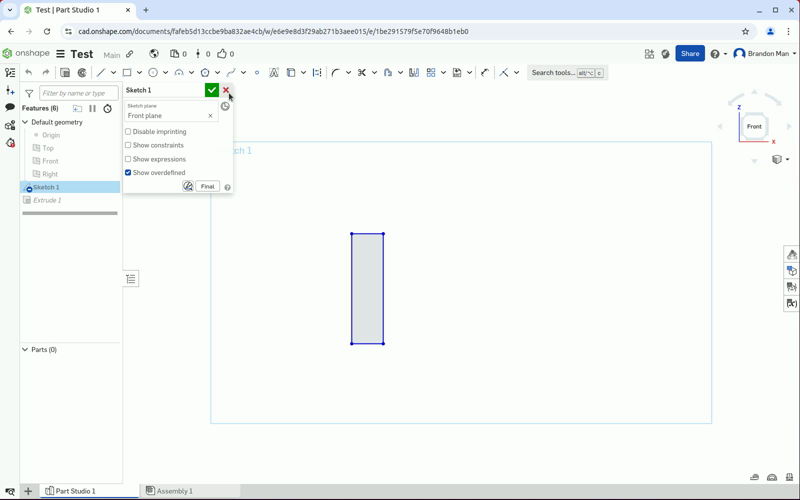
key(shift+s)
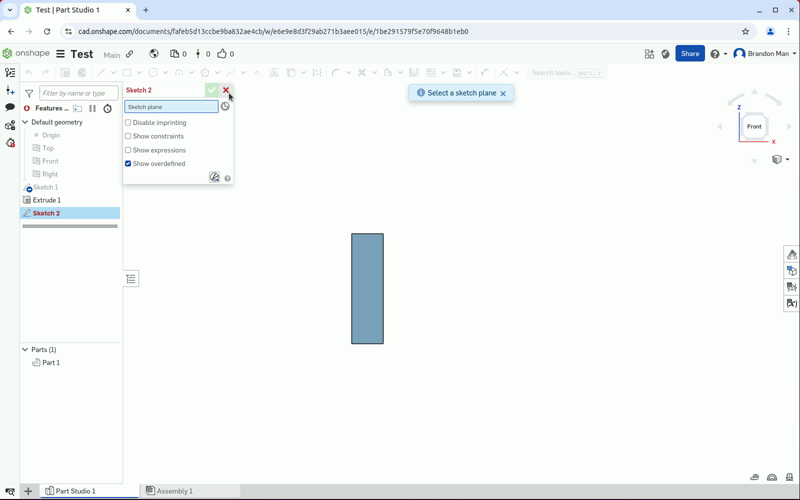
mouse_move(73, 163)
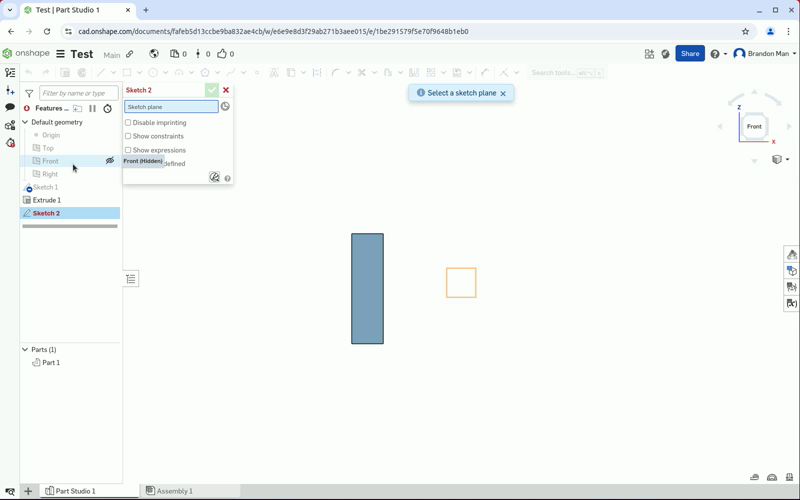
click(73, 163)
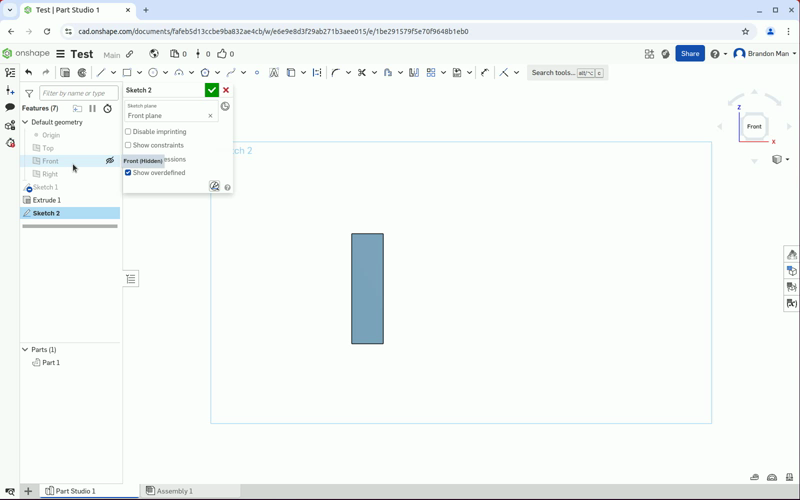
mouse_move(73, 352)
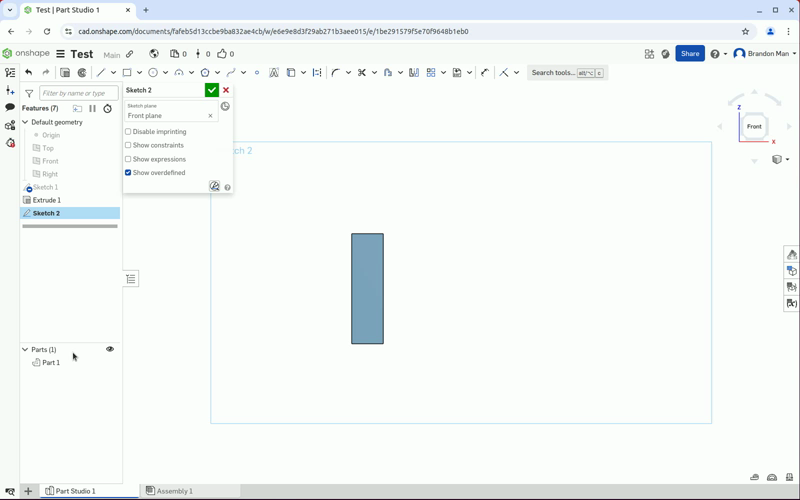
key(y)
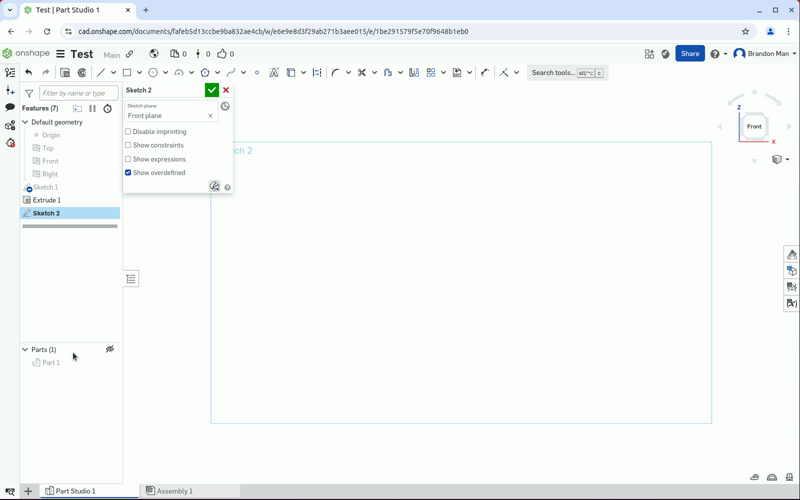
key(l)
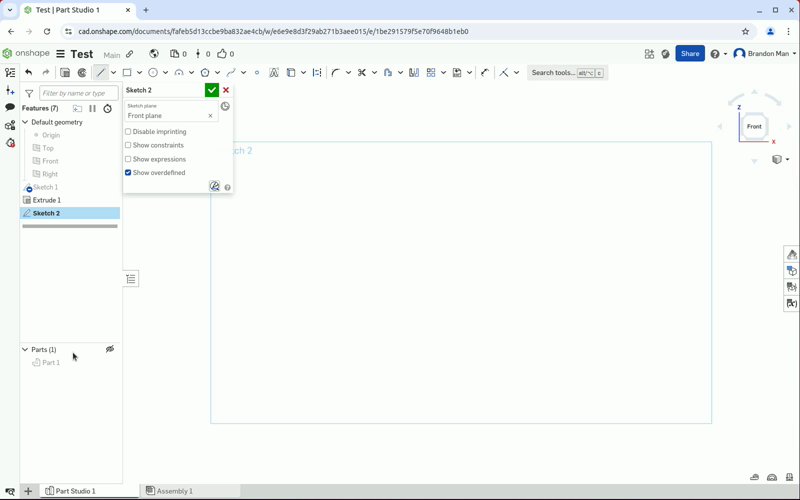
key_down(shift)
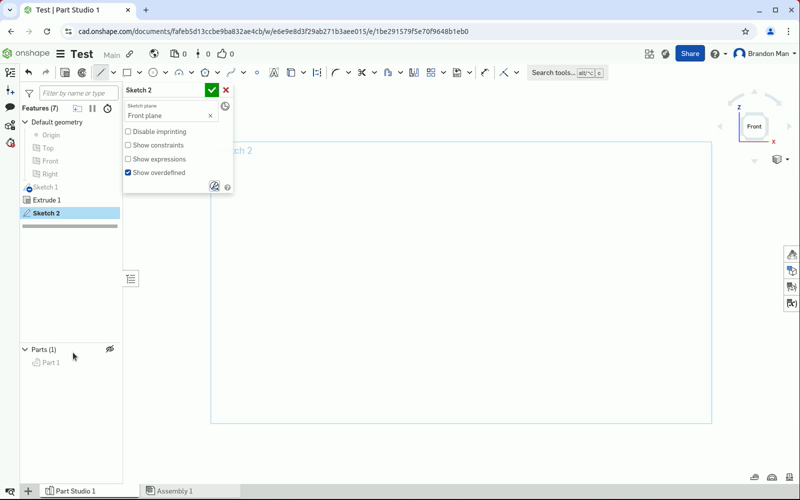
mouse_move(383, 343)
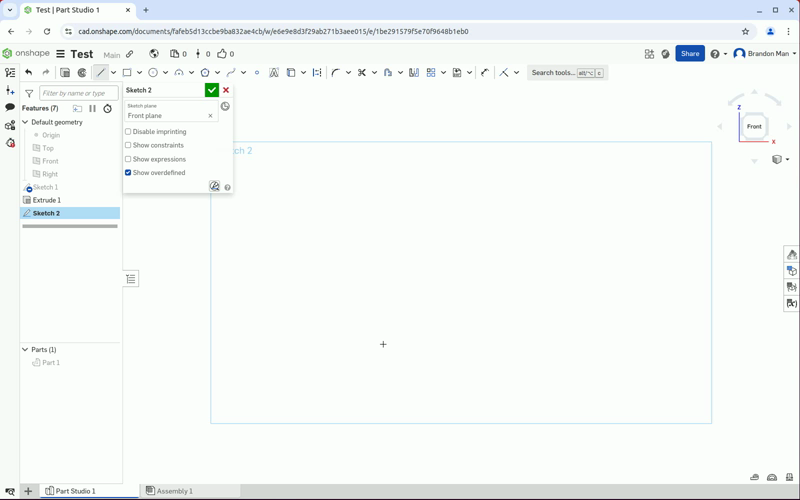
click(383, 343)
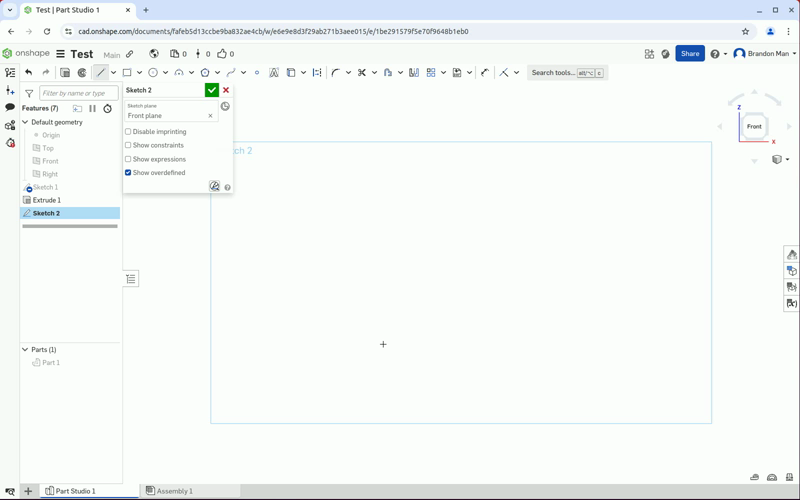
key_up(shift)
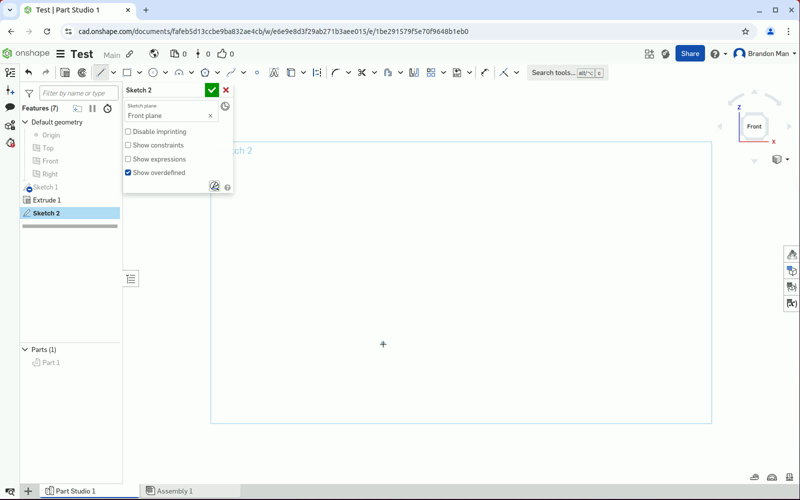
key_down(shift)
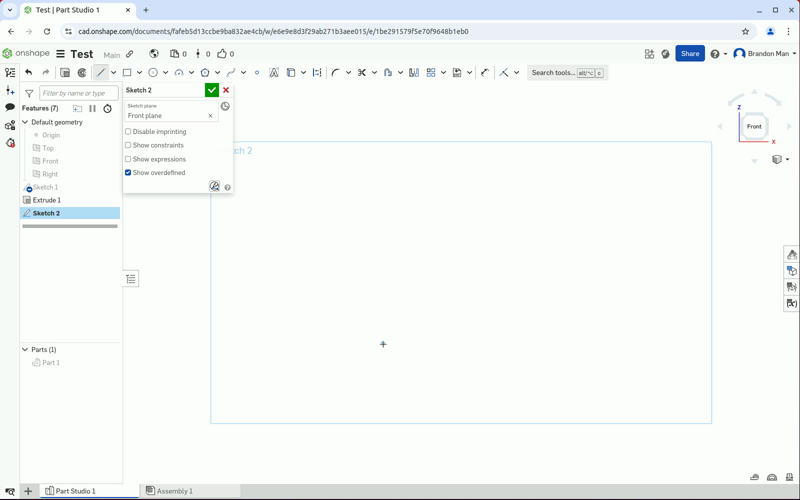
mouse_move(572, 343)
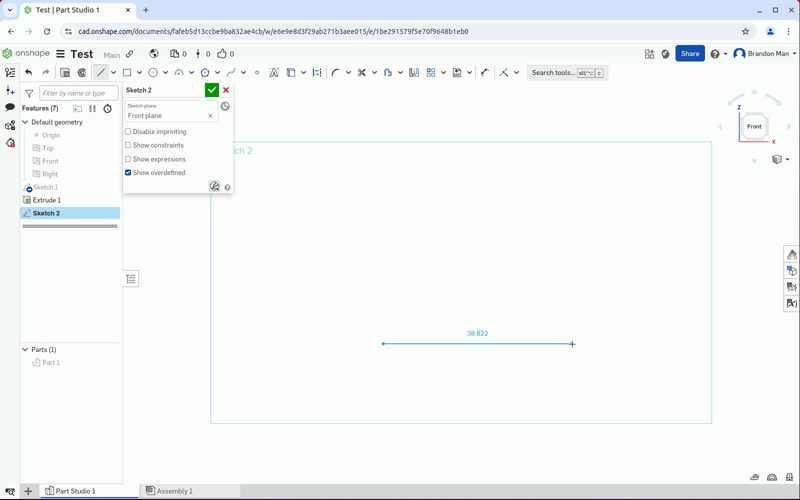
click(572, 343)
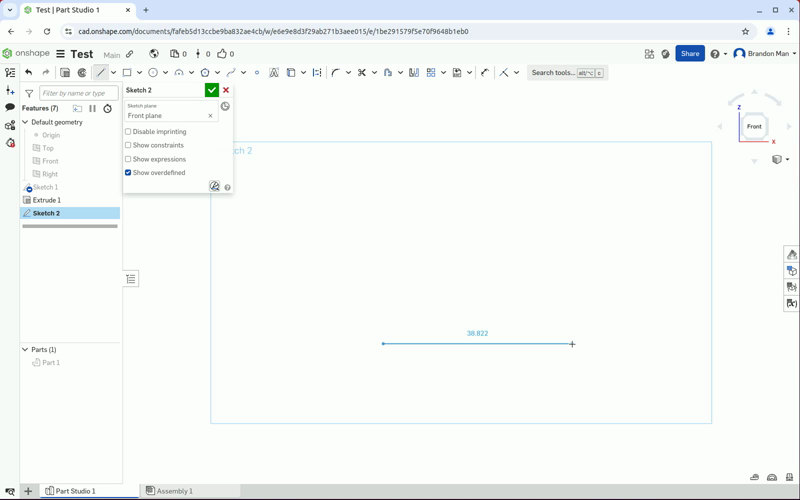
key_up(shift)
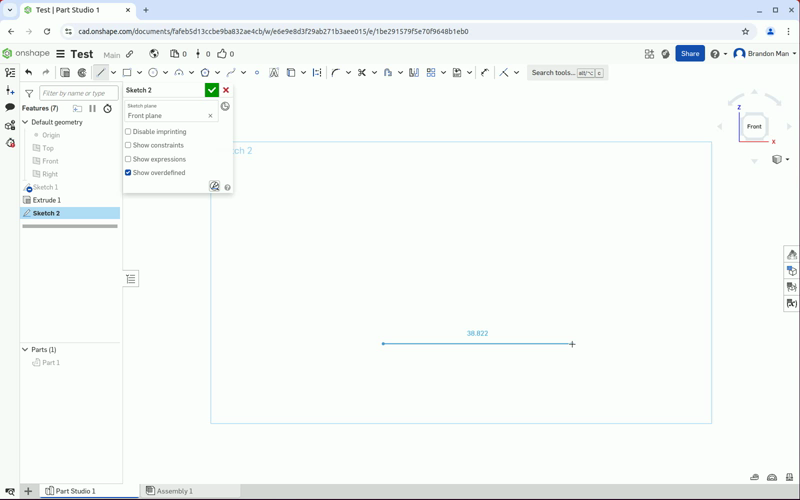
key_down(shift)
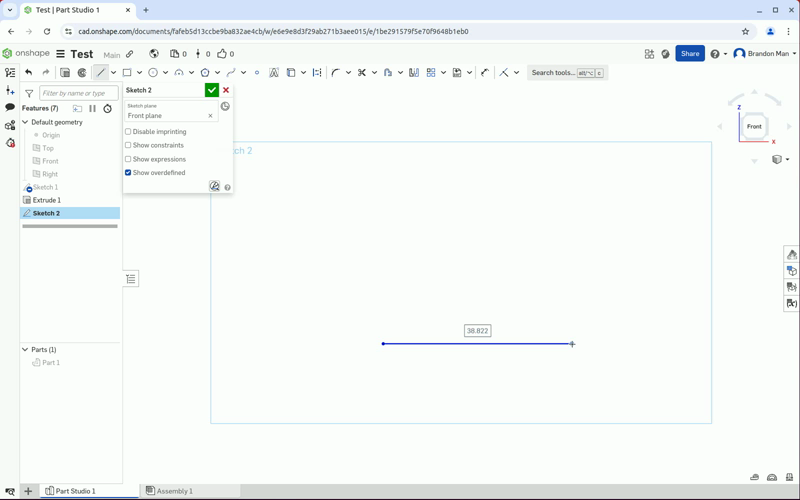
mouse_move(572, 234)
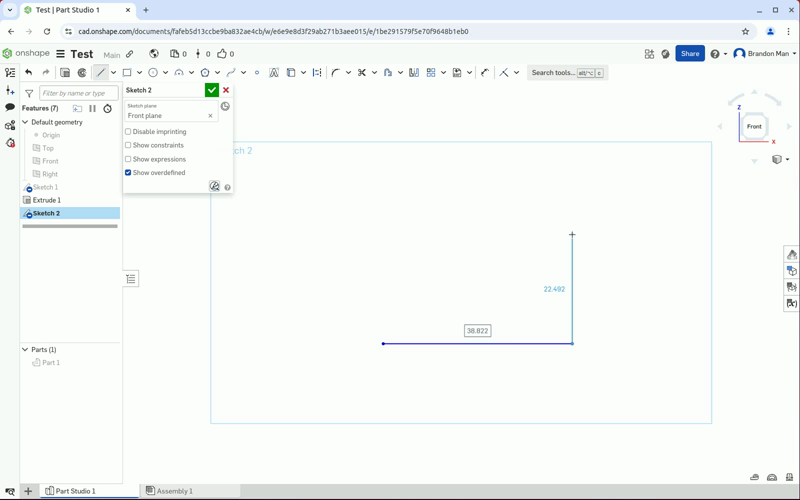
click(572, 234)
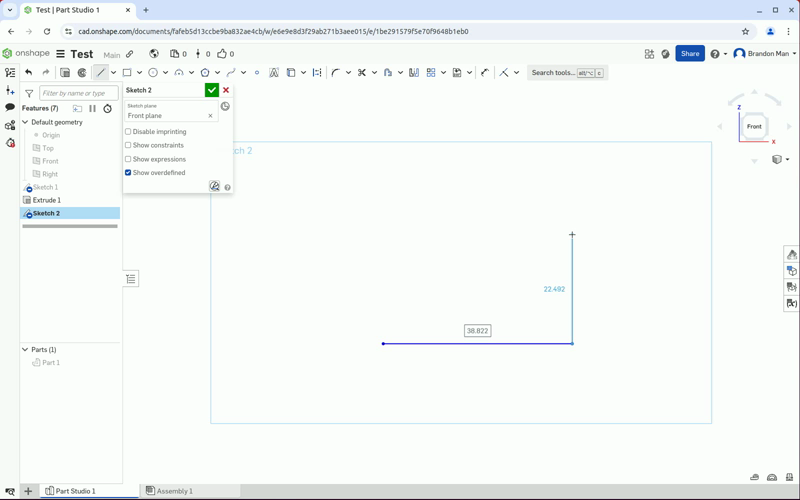
key_up(shift)
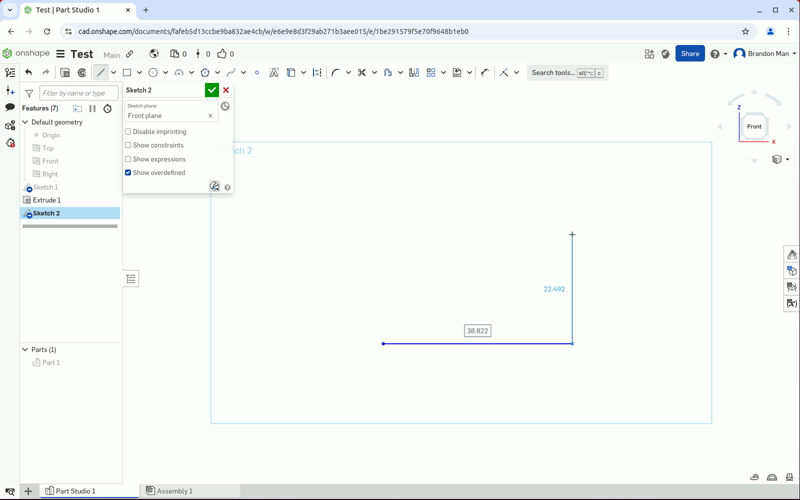
key_down(shift)
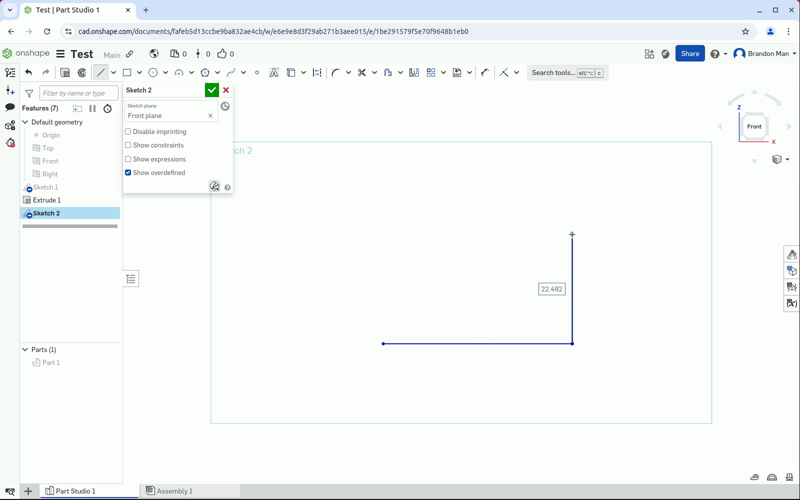
mouse_move(383, 234)
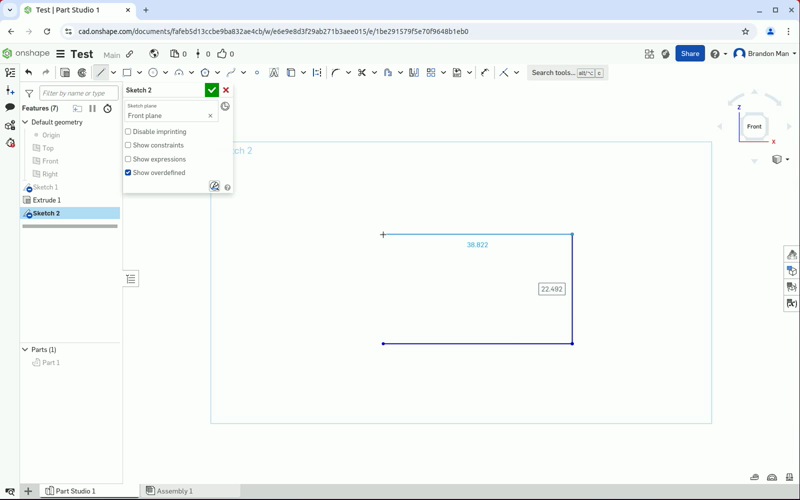
click(383, 234)
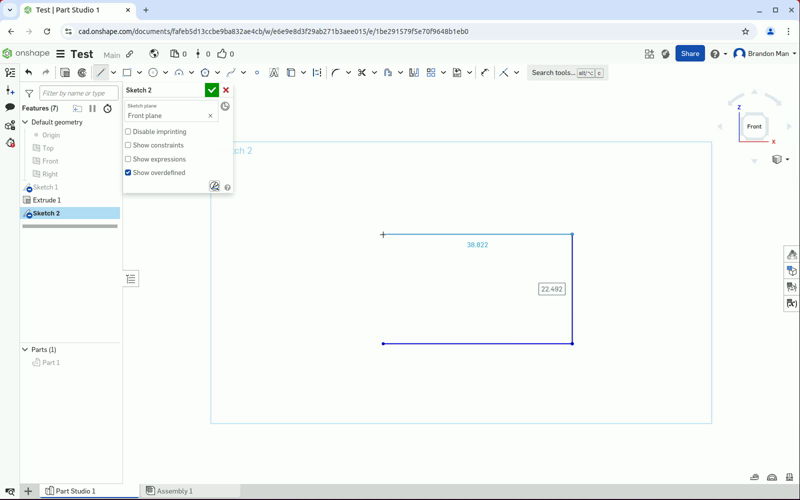
key_up(shift)
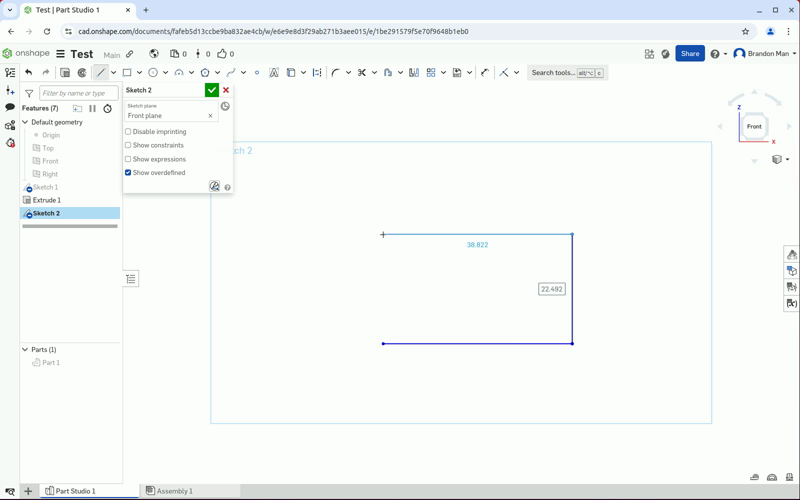
key_down(shift)
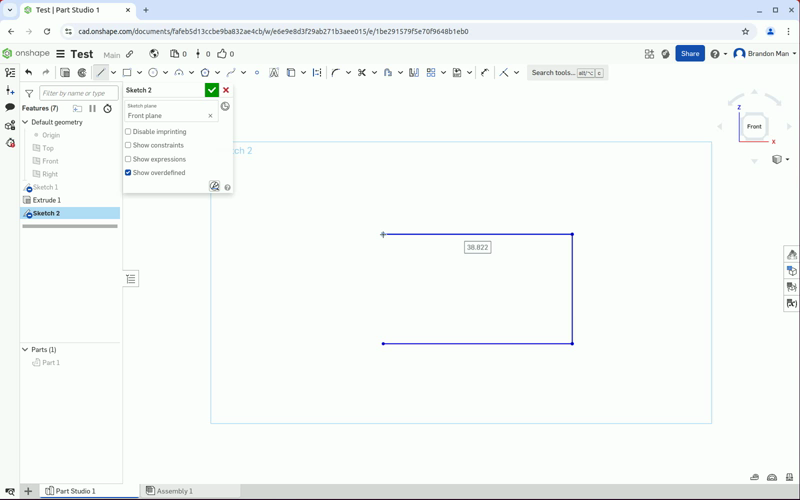
mouse_move(383, 343)
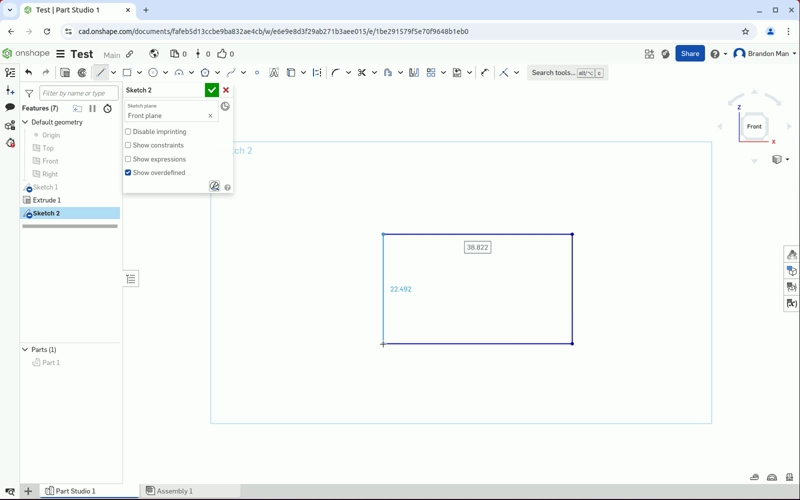
key_up(shift)
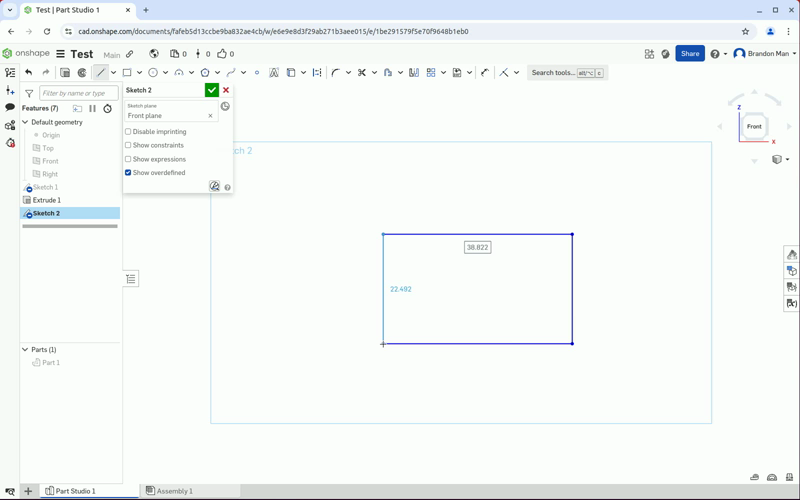
click(383, 343)
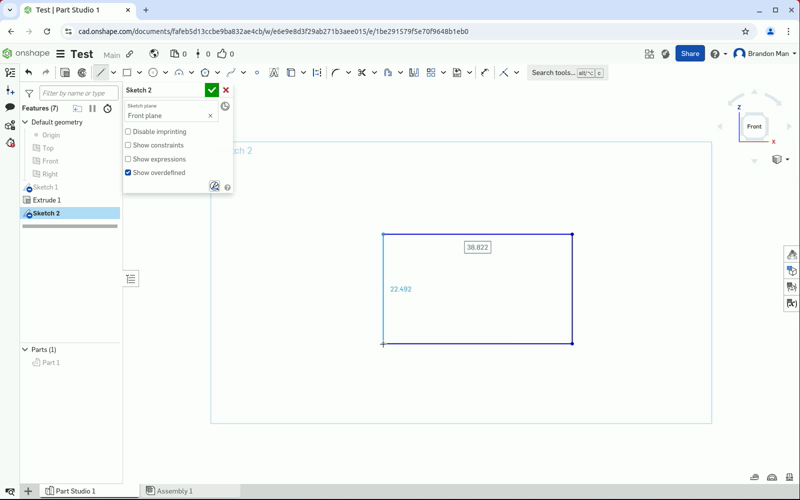
key(esc)
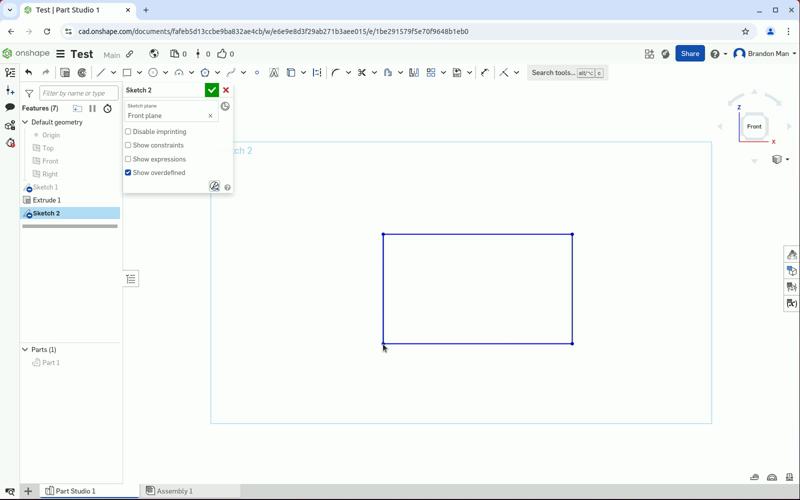
key(c)
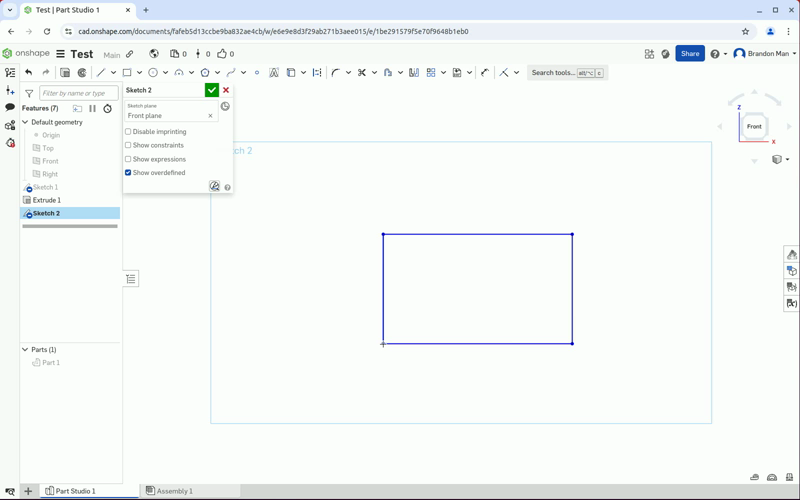
key_down(shift)
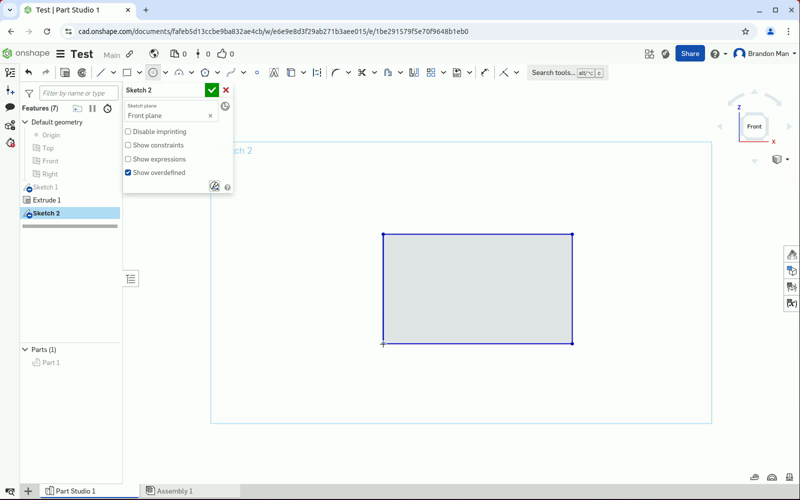
mouse_move(407, 282)
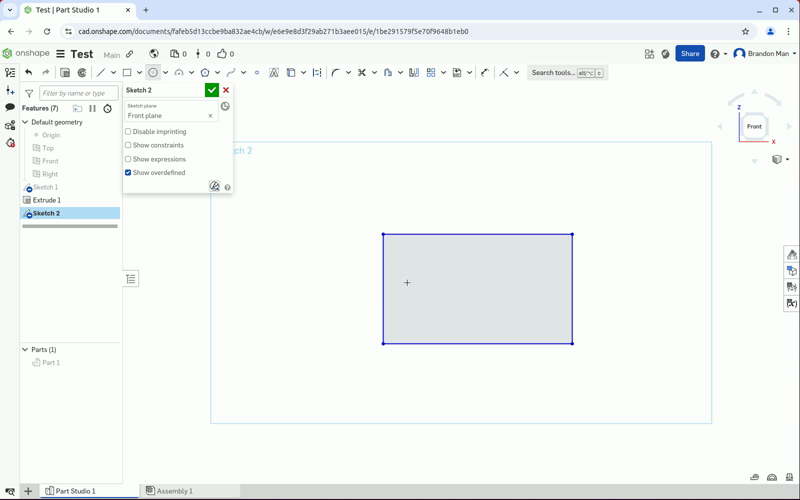
click(407, 282)
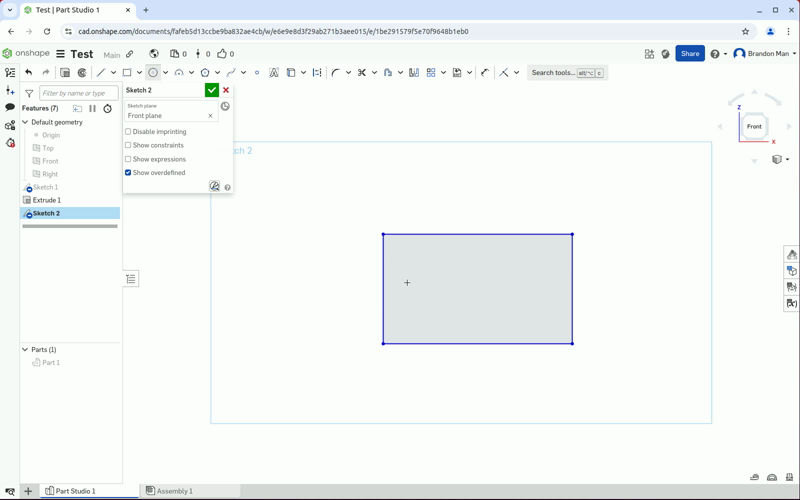
key_up(shift)
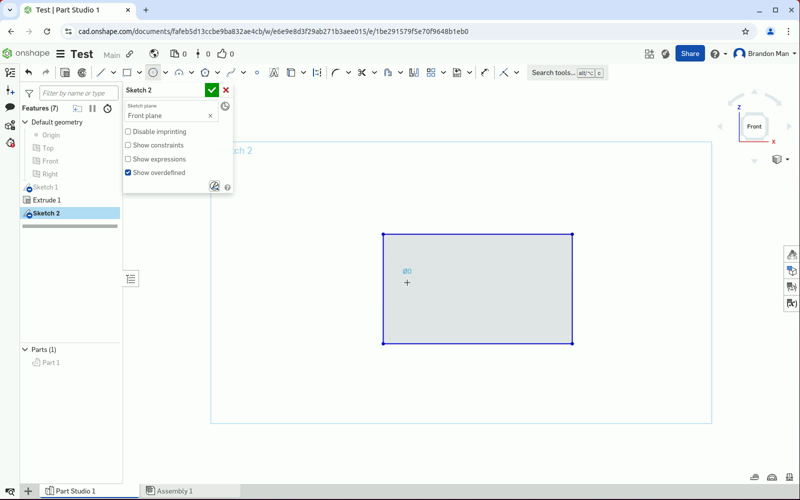
mouse_move(409, 282)
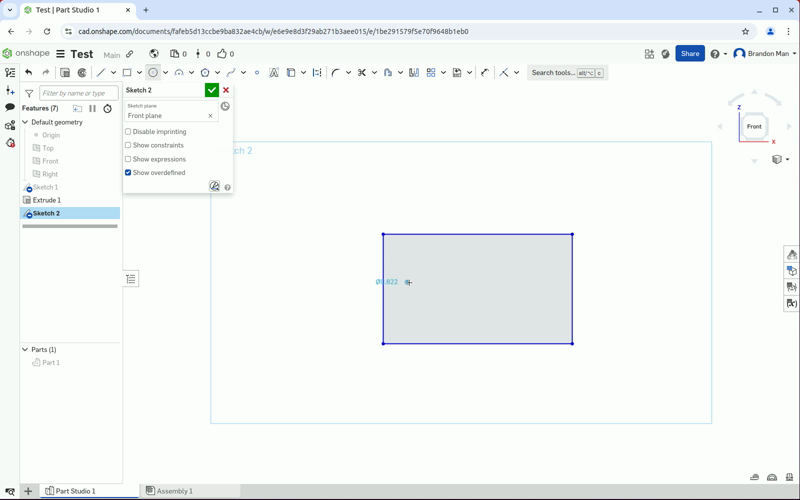
scroll(6)
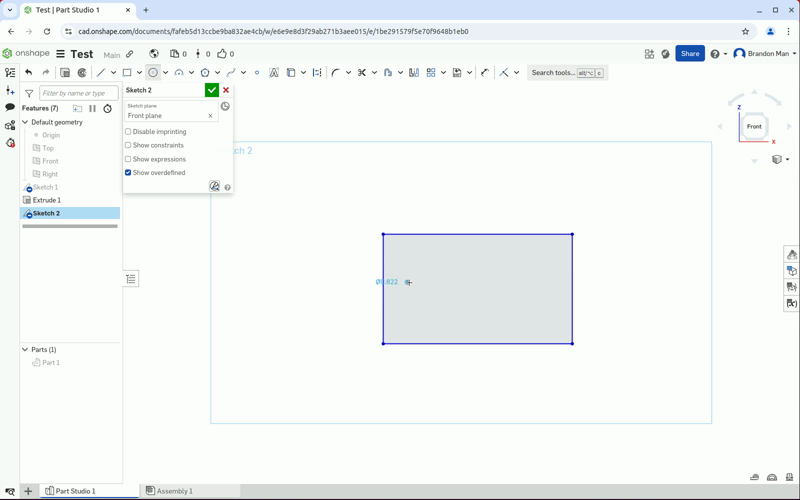
scroll(6)
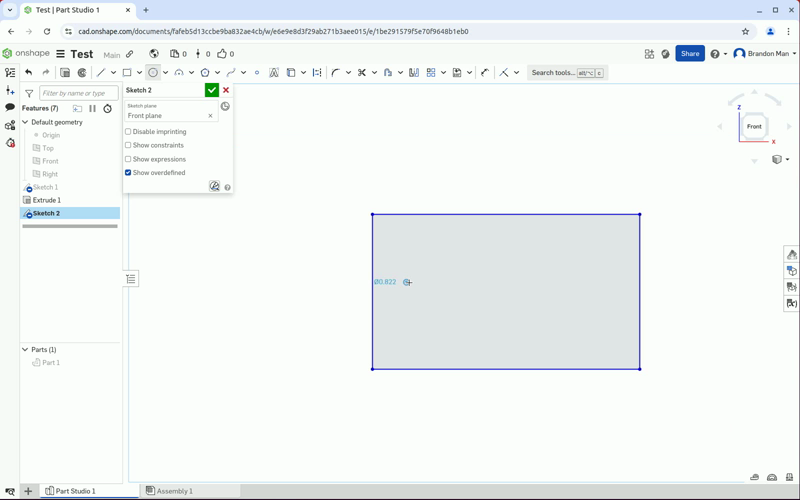
scroll(6)
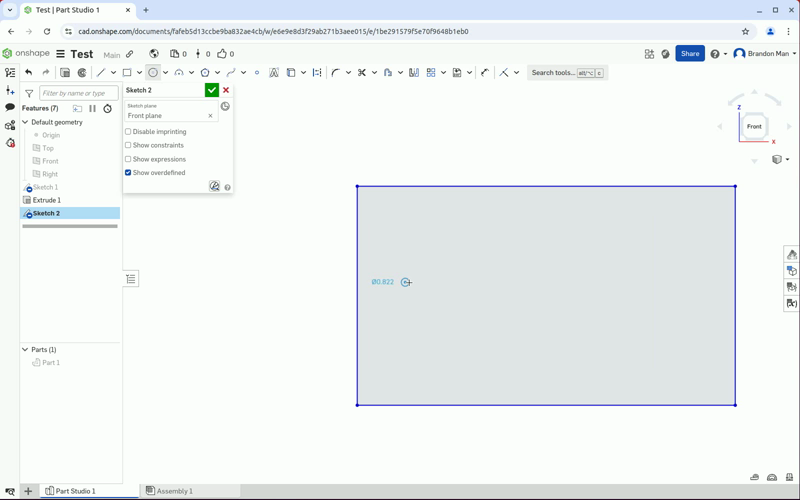
scroll(6)
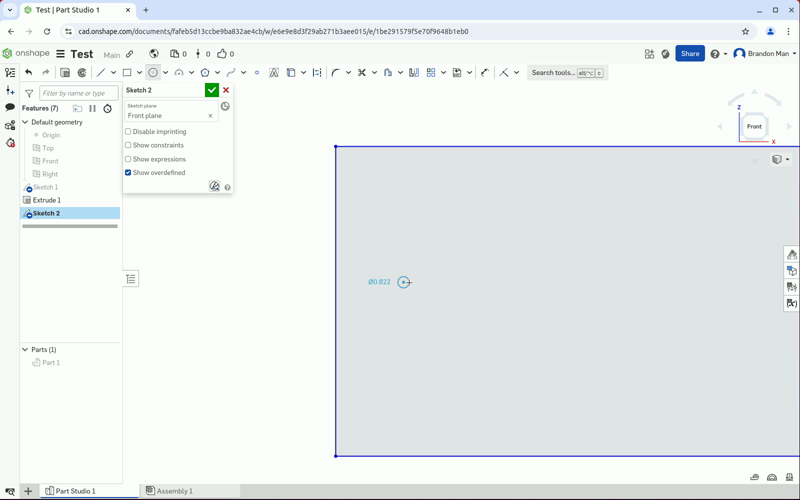
scroll(6)
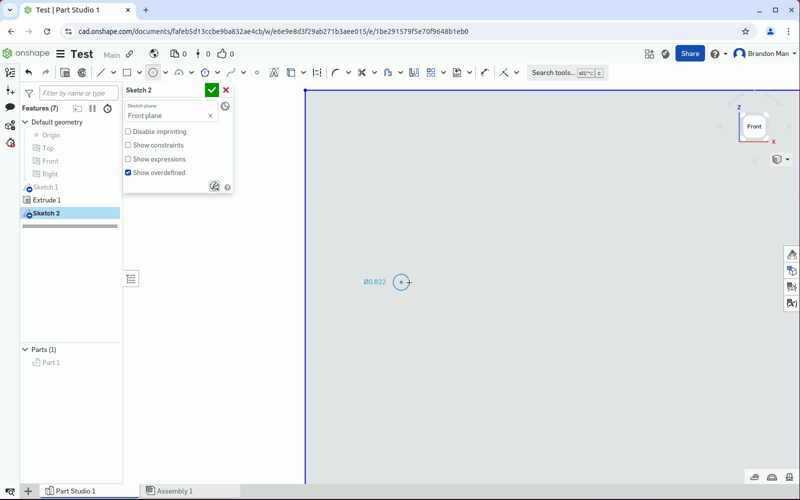
scroll(6)
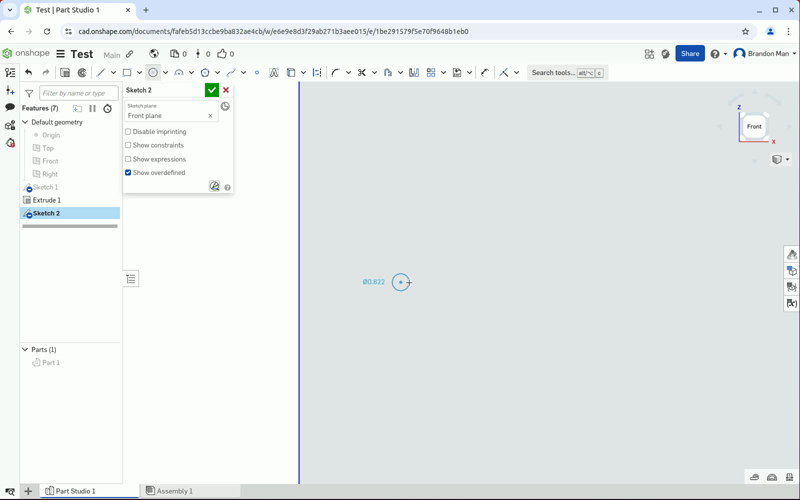
scroll(6)
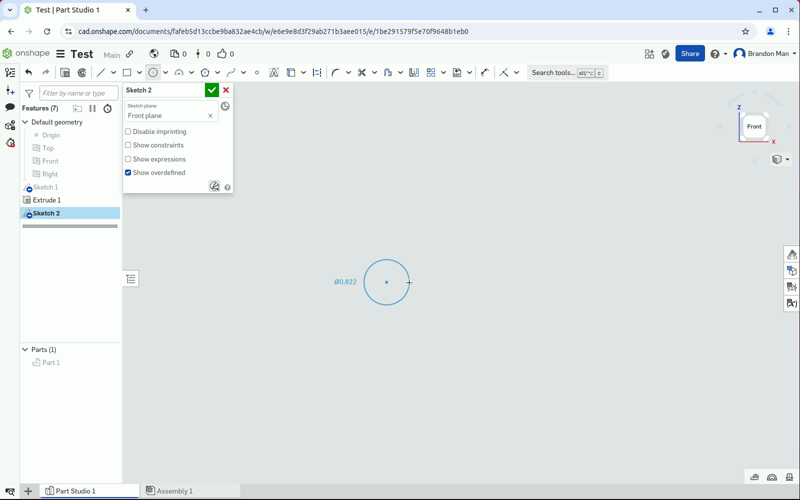
click(409, 282)
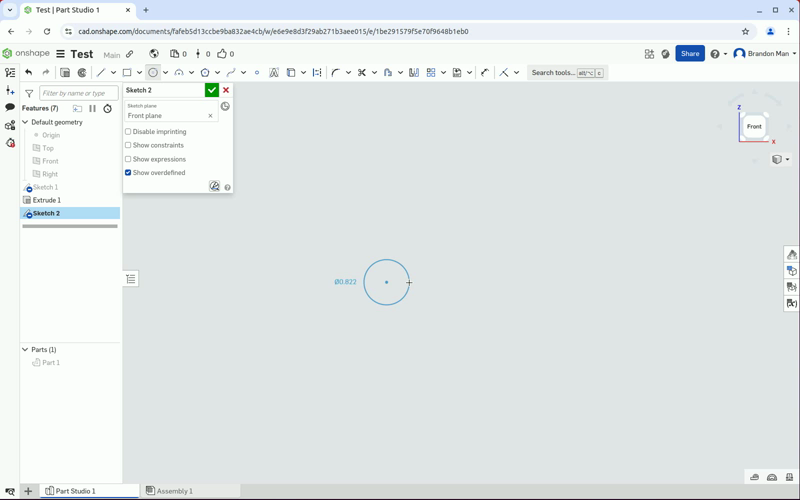
scroll(-6)
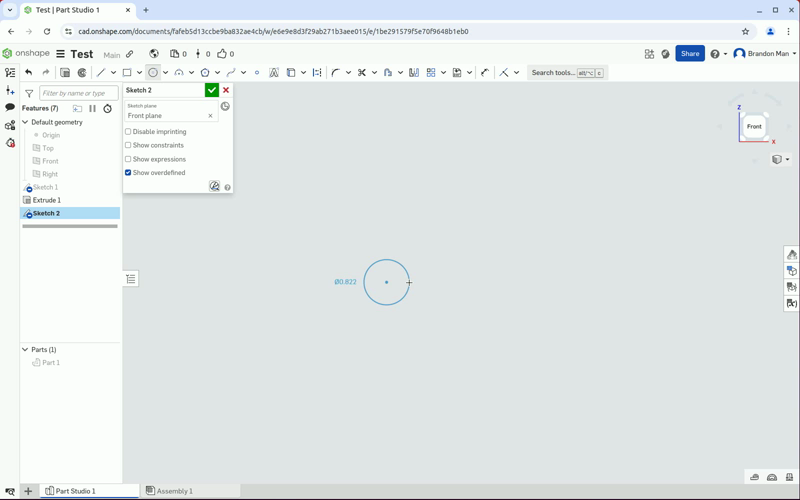
scroll(-6)
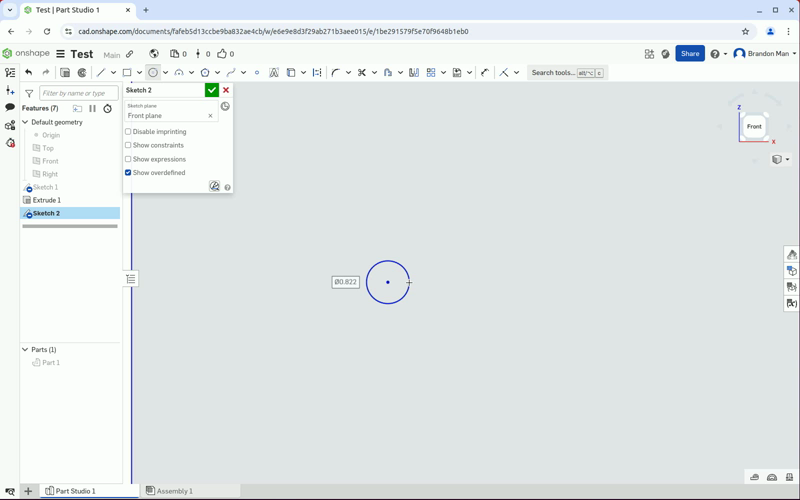
scroll(-6)
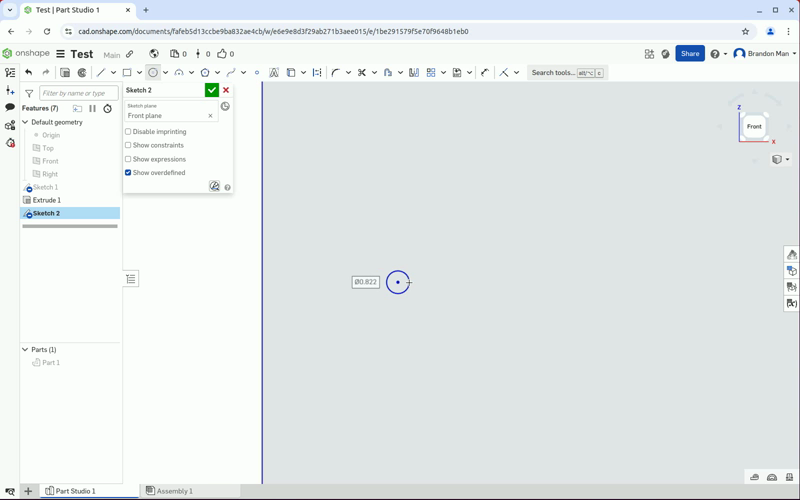
scroll(-6)
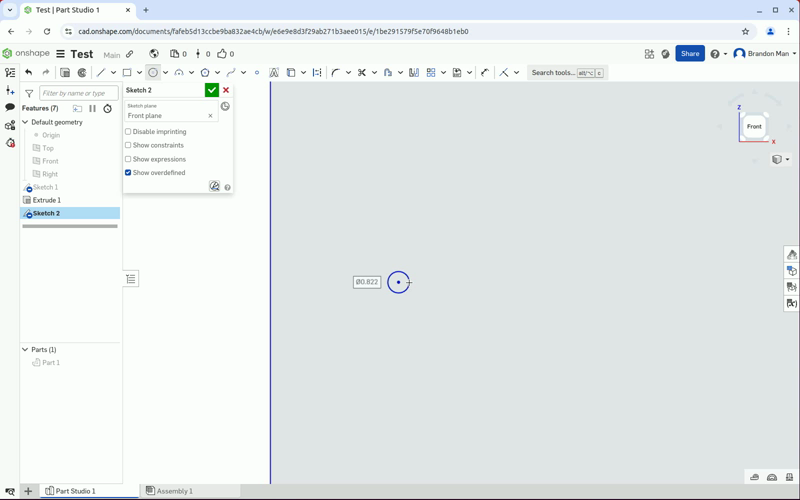
scroll(-6)
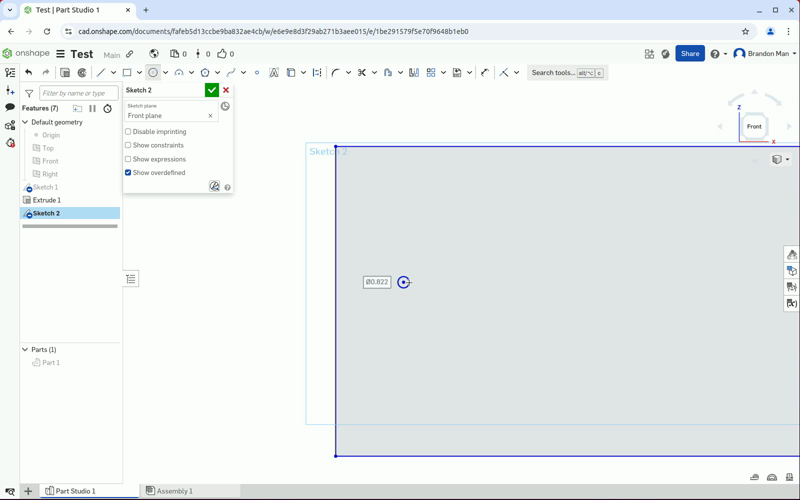
scroll(-6)
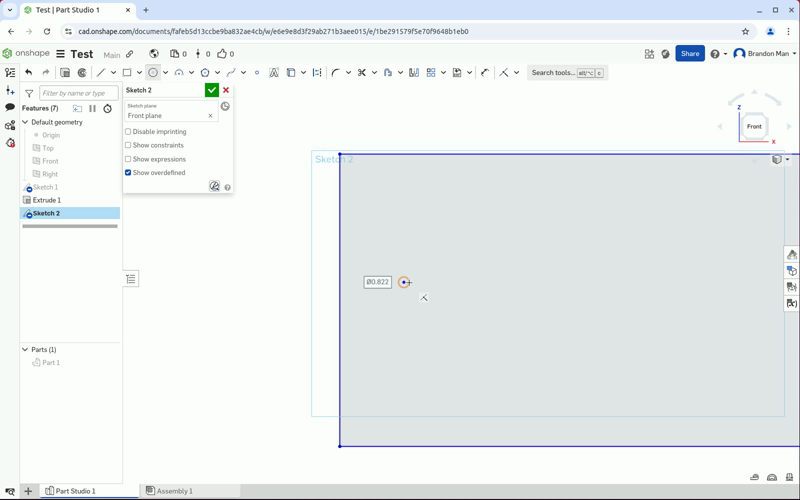
scroll(-6)
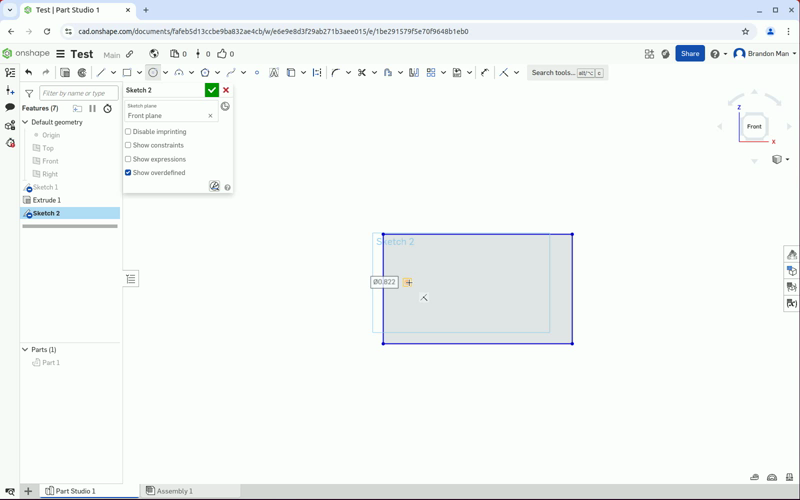
key(esc)
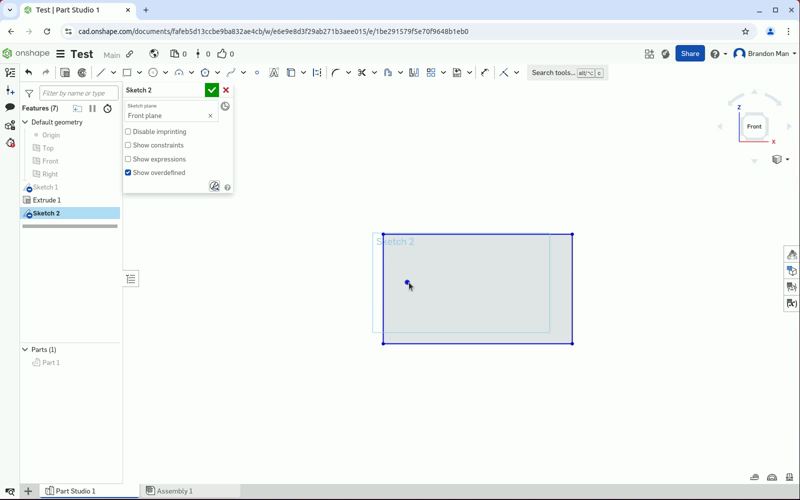
key(c)
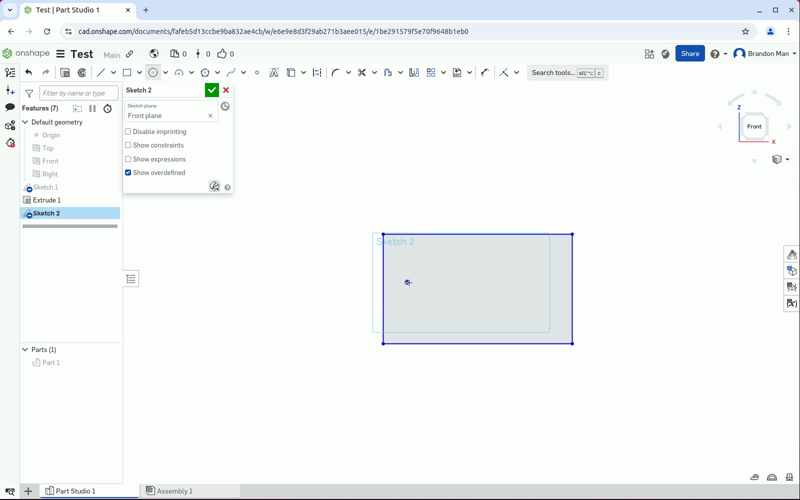
key_down(shift)
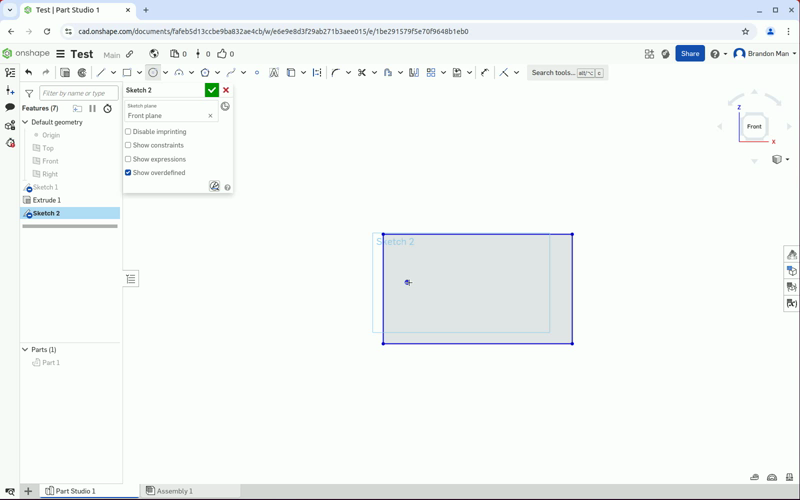
mouse_move(470, 282)
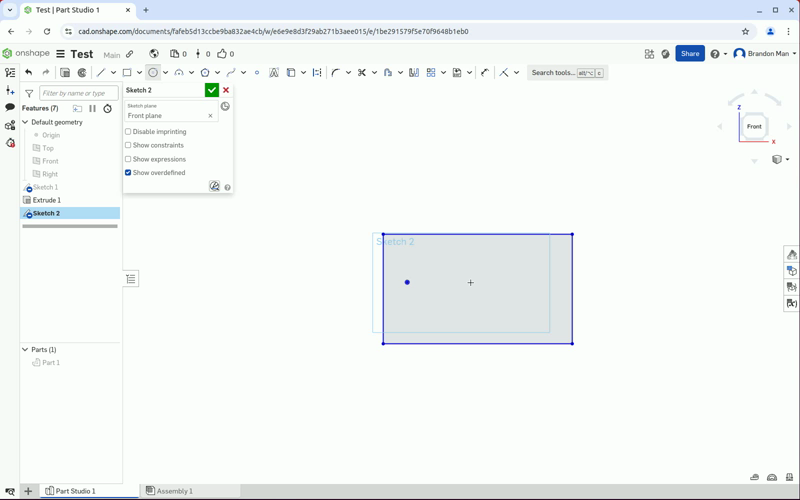
click(470, 282)
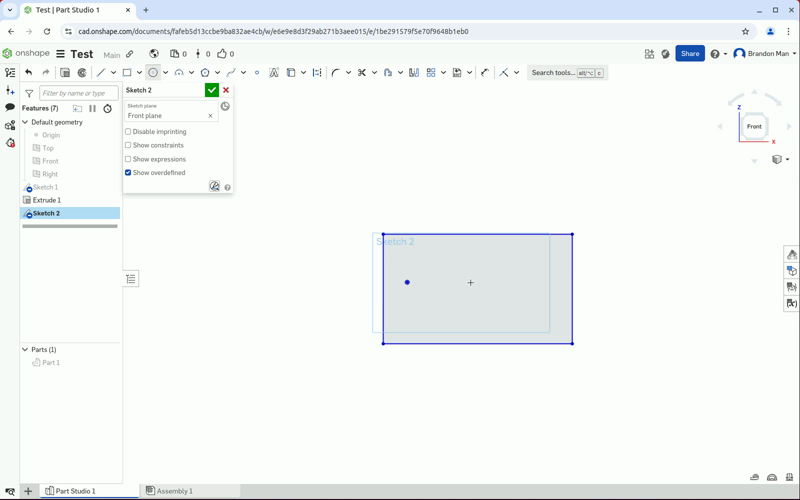
key_up(shift)
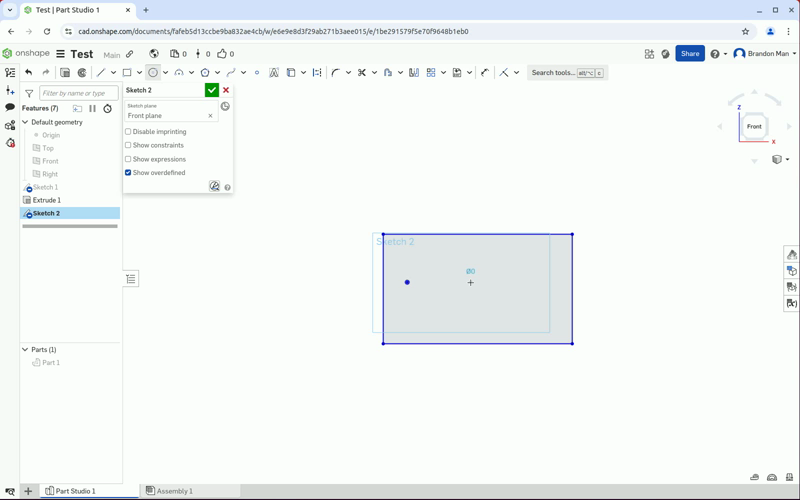
mouse_move(473, 282)
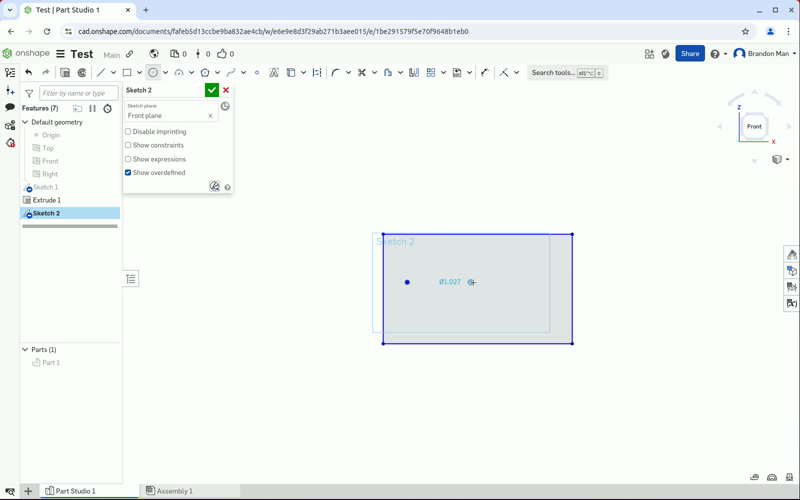
scroll(6)
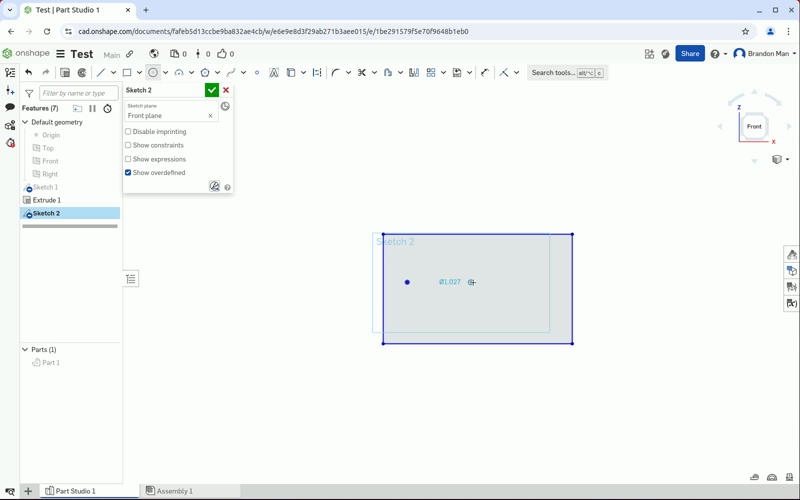
scroll(6)
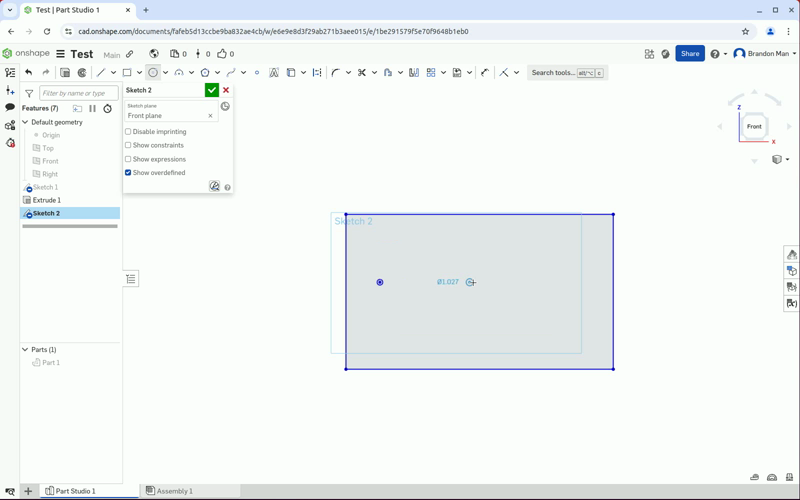
scroll(6)
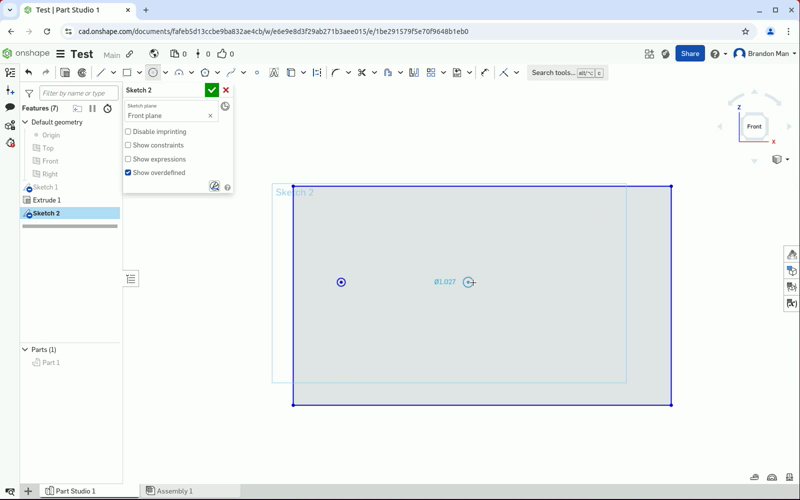
scroll(6)
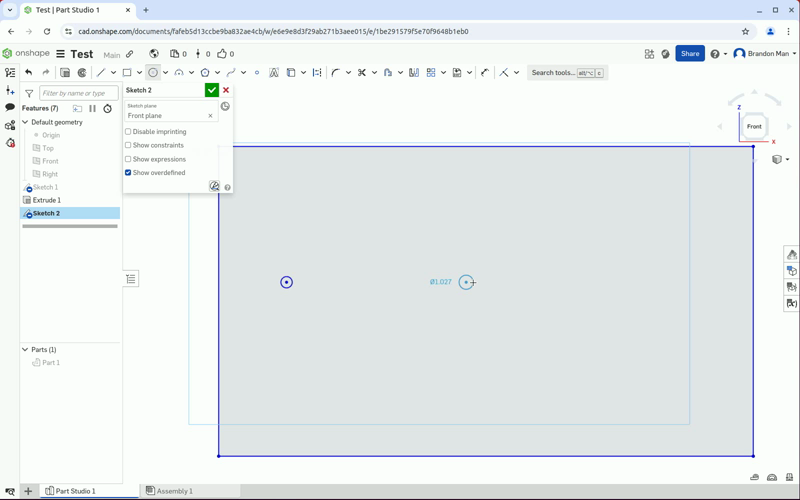
scroll(6)
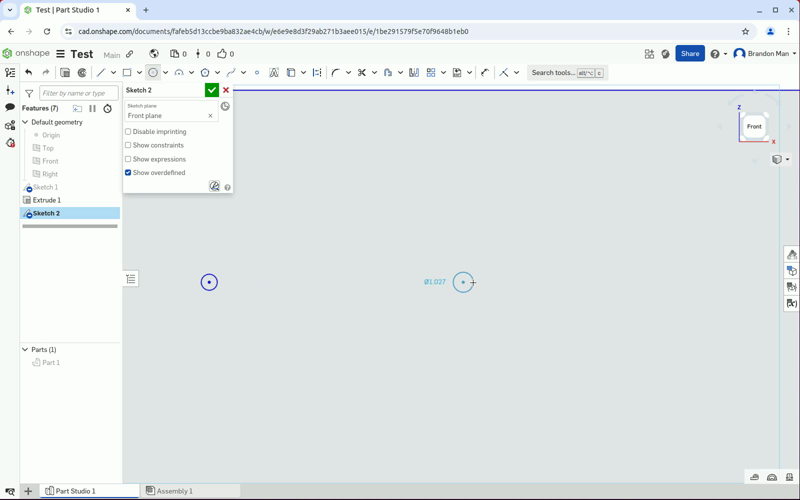
scroll(6)
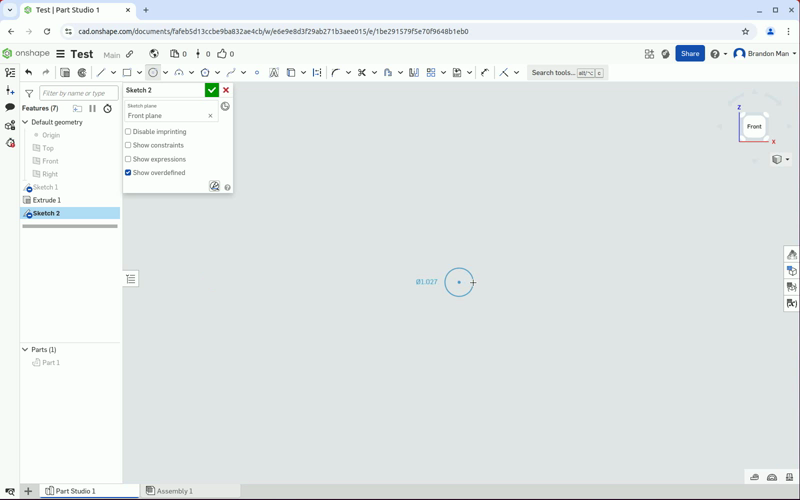
scroll(6)
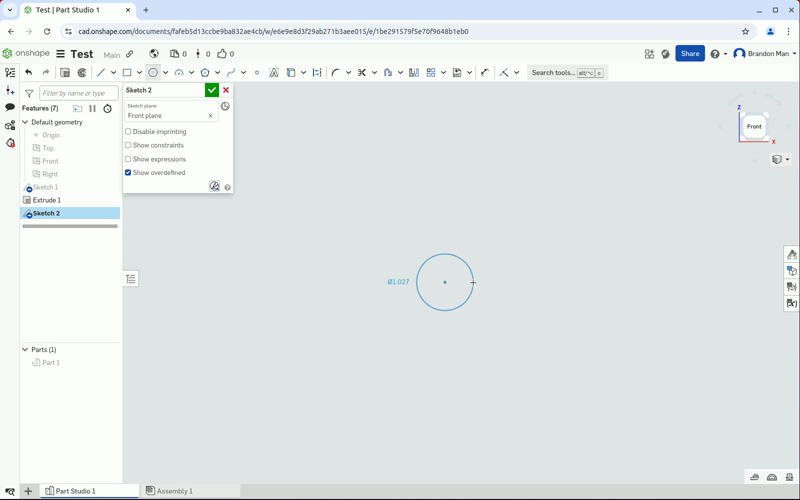
click(473, 282)
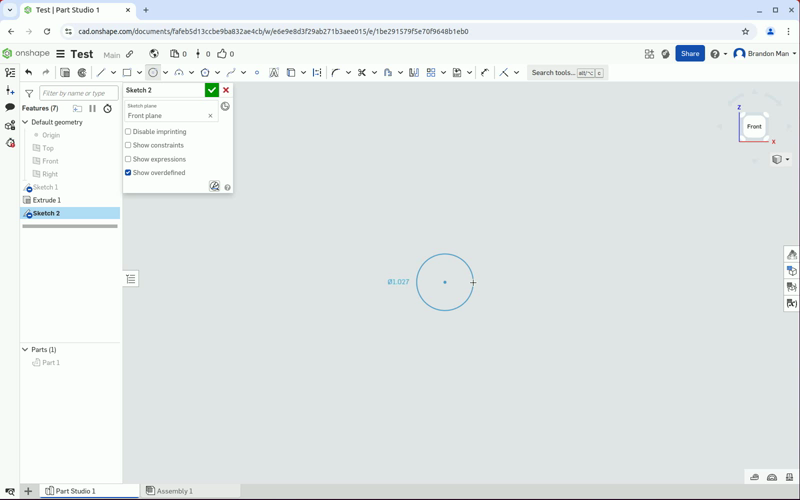
scroll(-6)
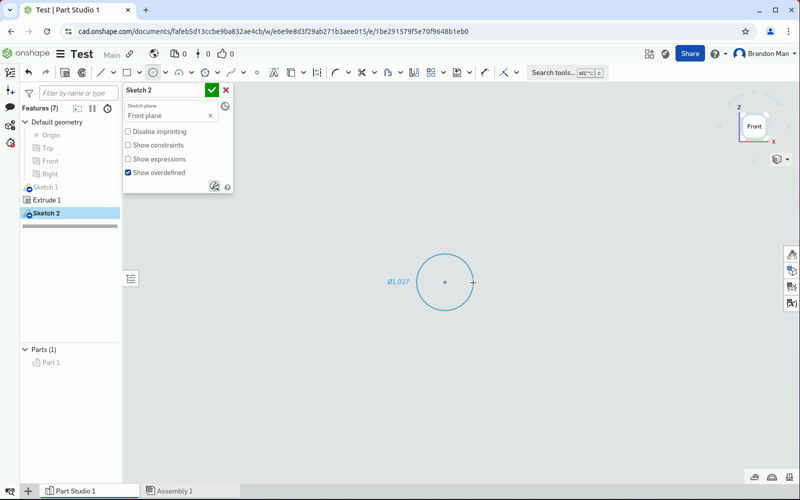
scroll(-6)
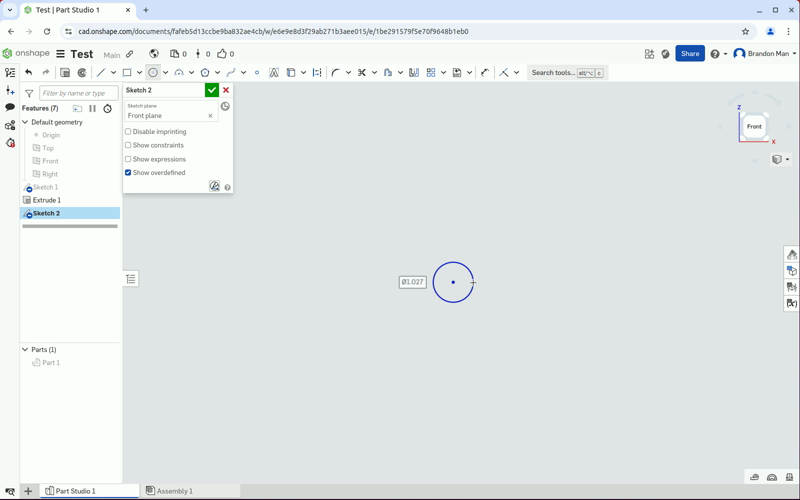
scroll(-6)
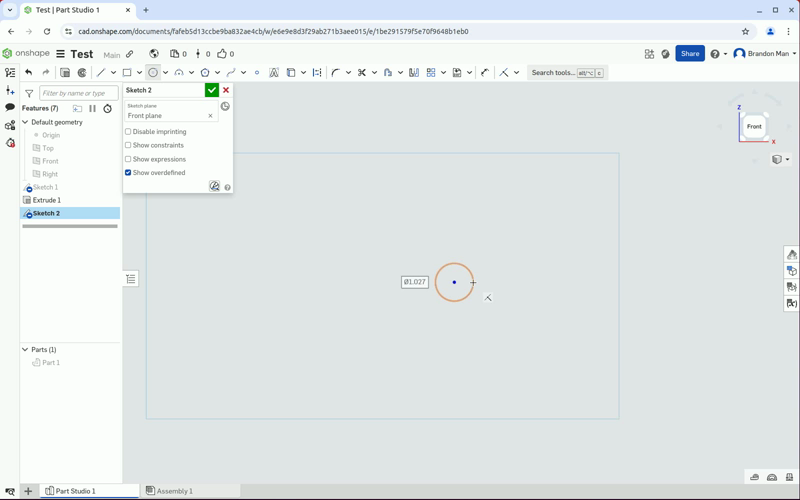
scroll(-6)
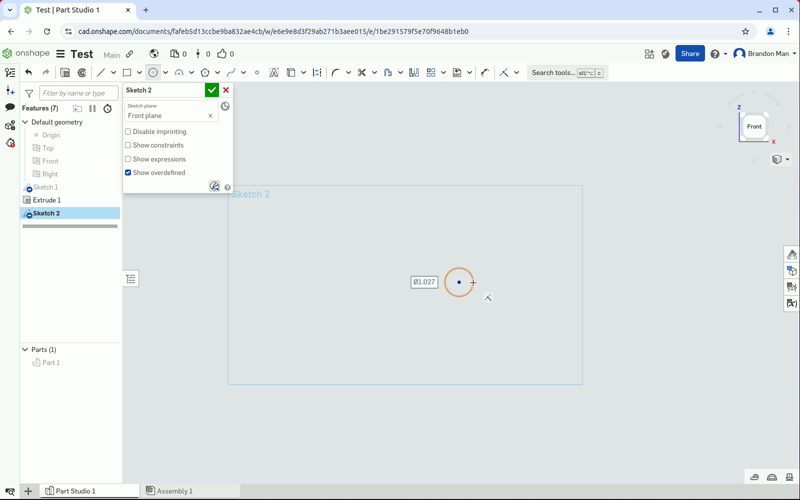
scroll(-6)
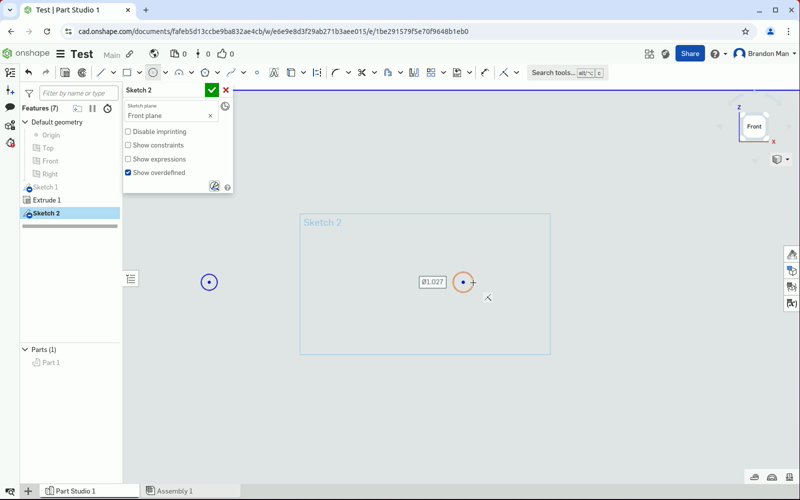
scroll(-6)
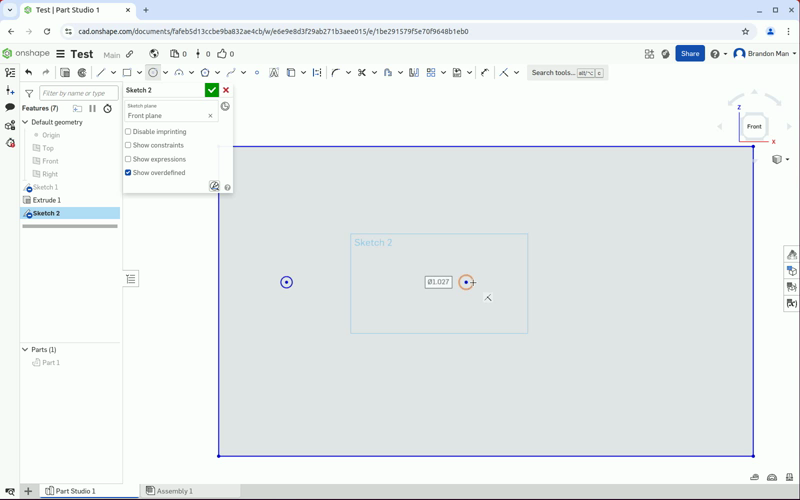
scroll(-6)
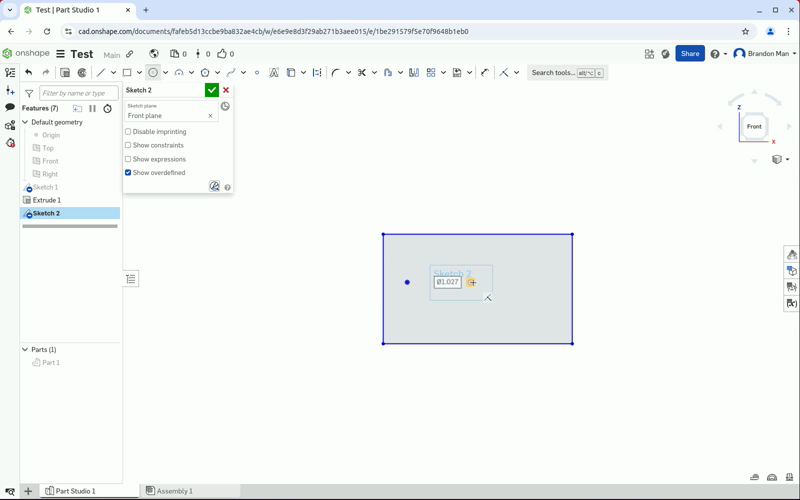
key(esc)
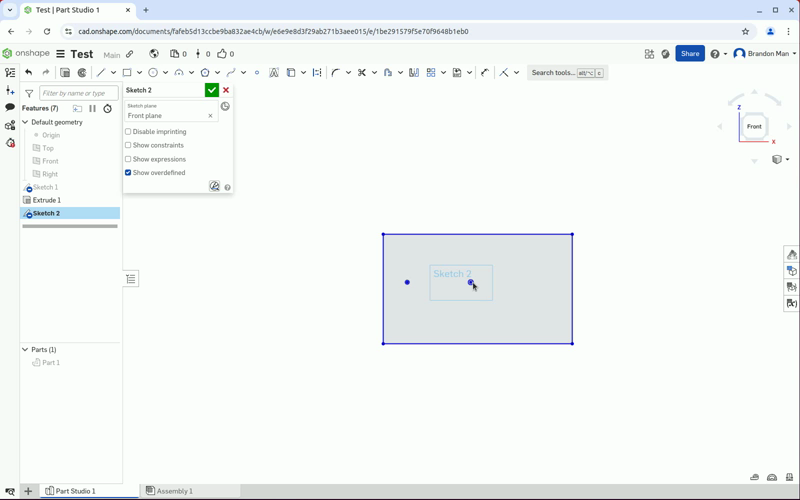
key(c)
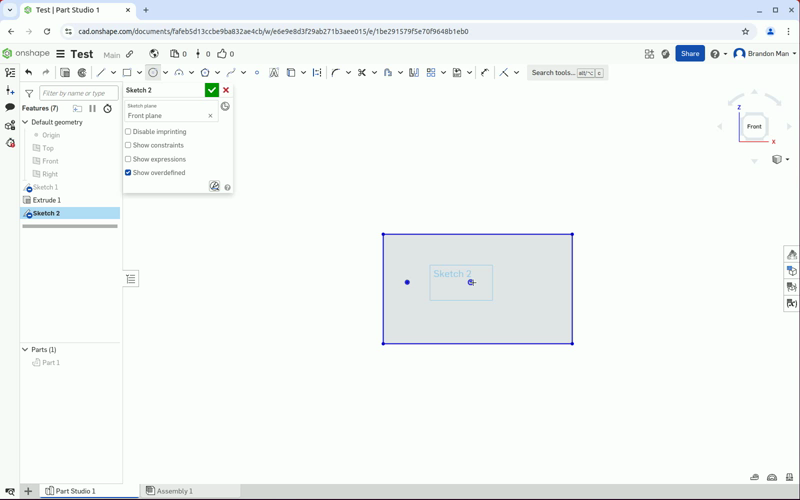
key_down(shift)
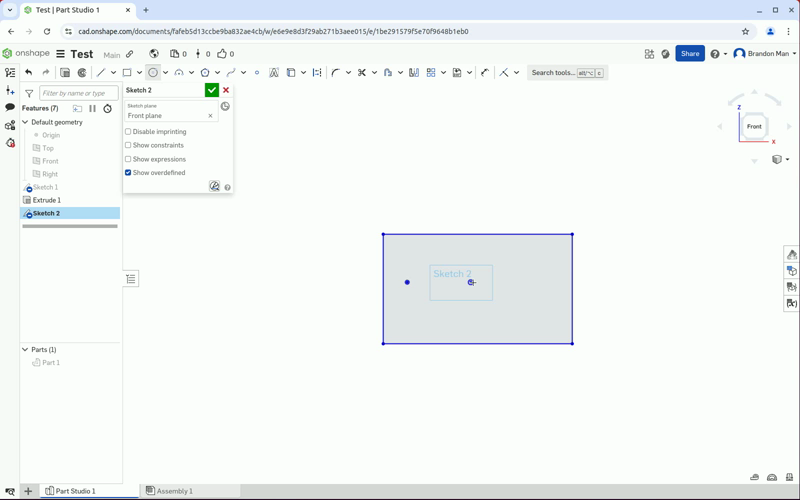
mouse_move(516, 282)
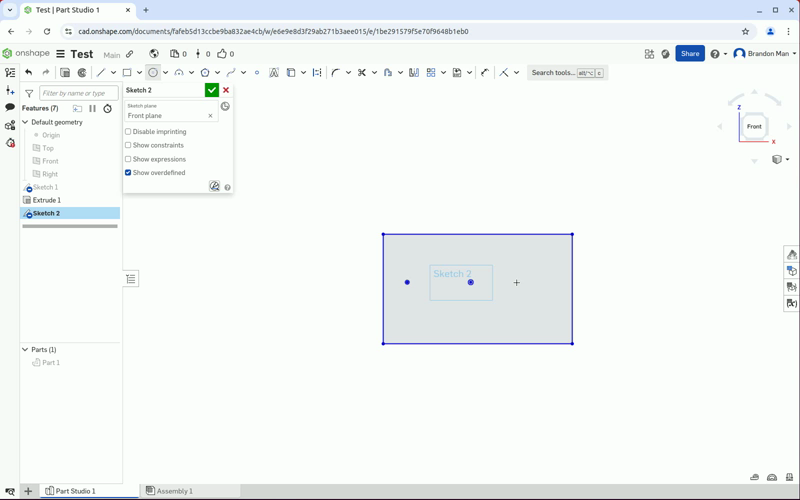
click(516, 282)
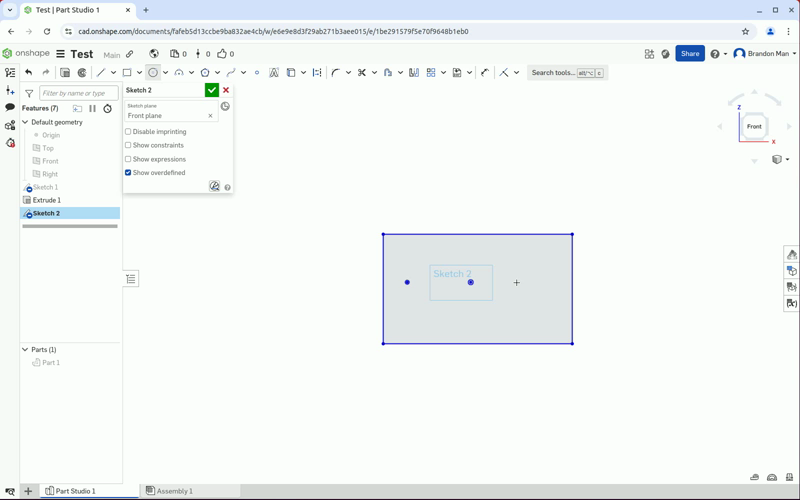
key_up(shift)
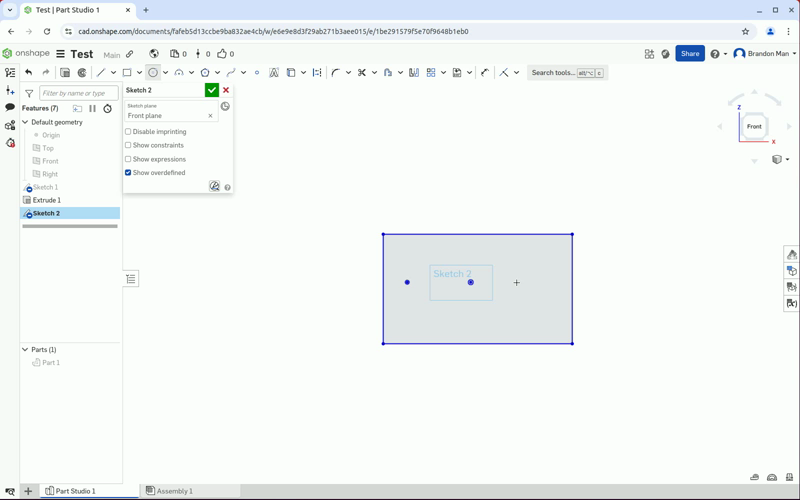
mouse_move(518, 282)
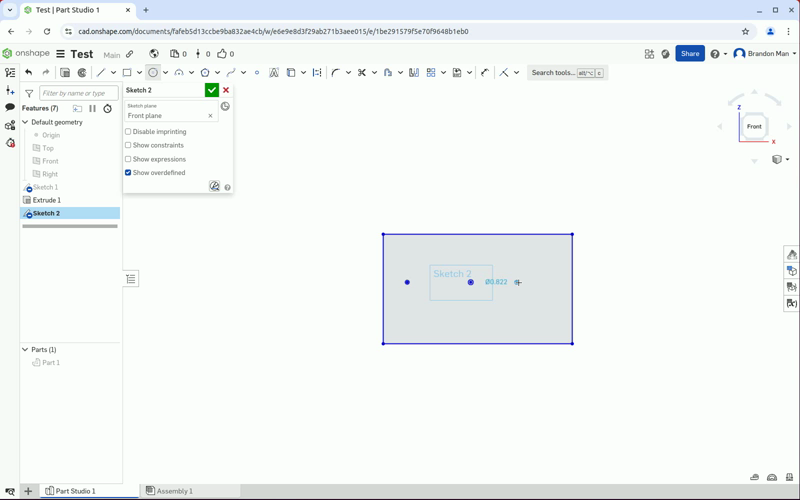
scroll(6)
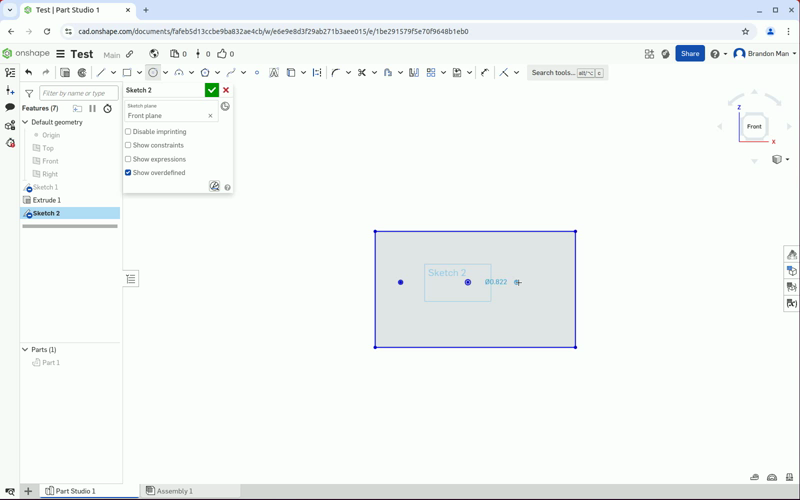
scroll(6)
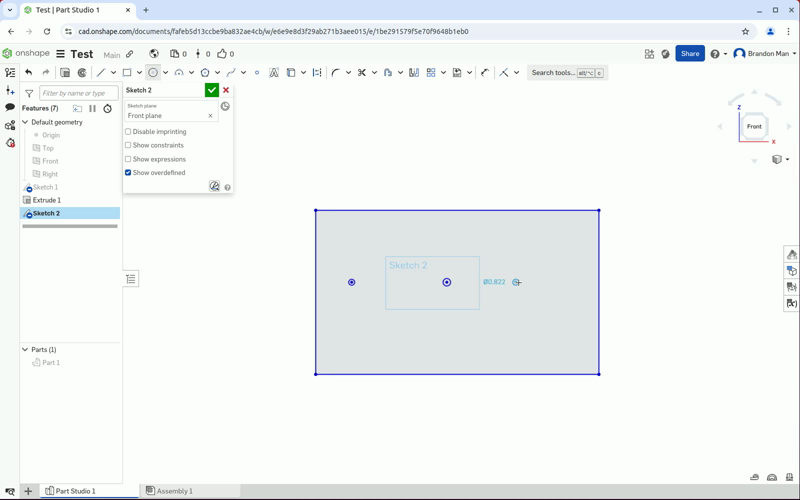
scroll(6)
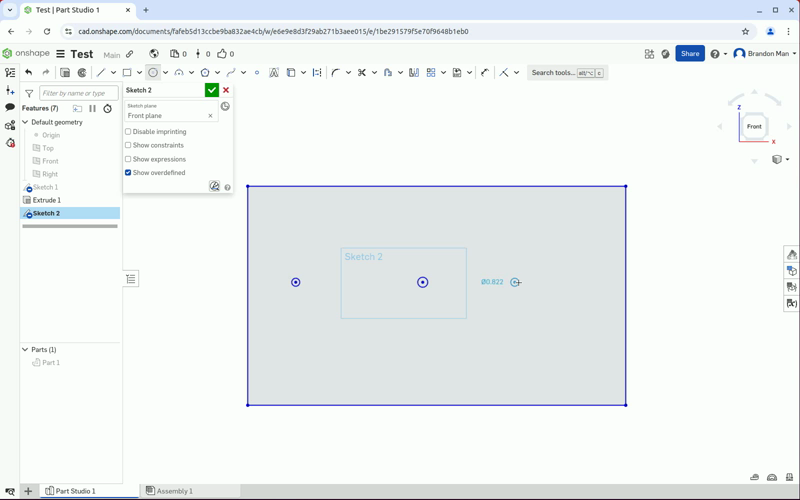
scroll(6)
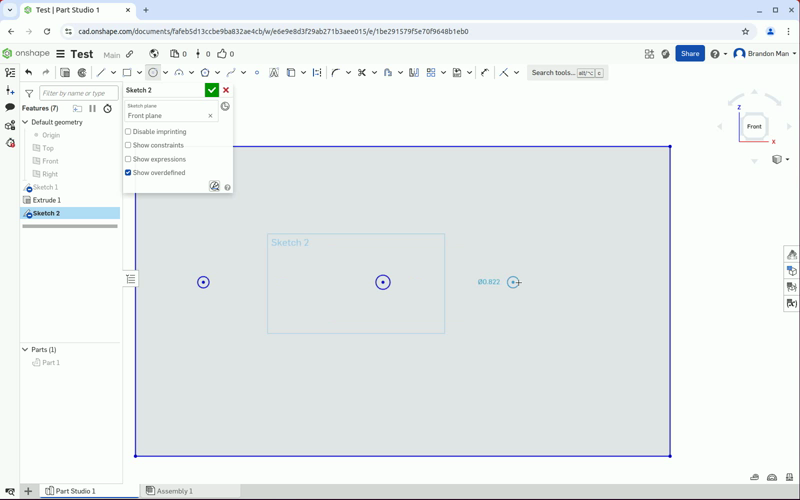
scroll(6)
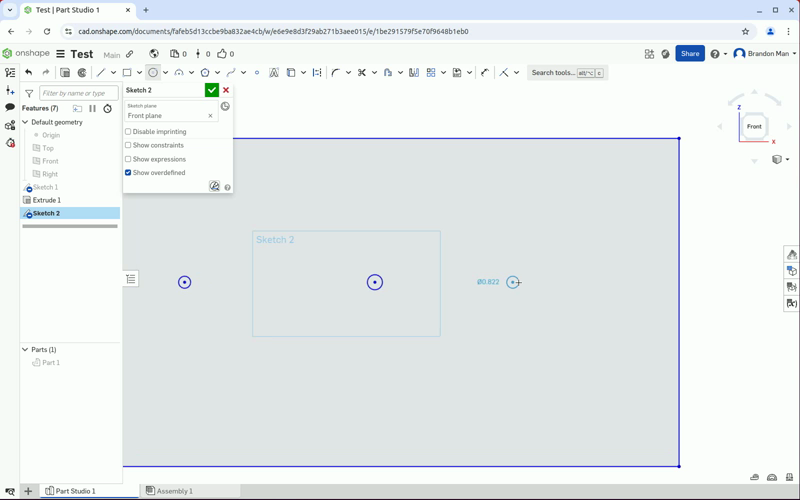
scroll(6)
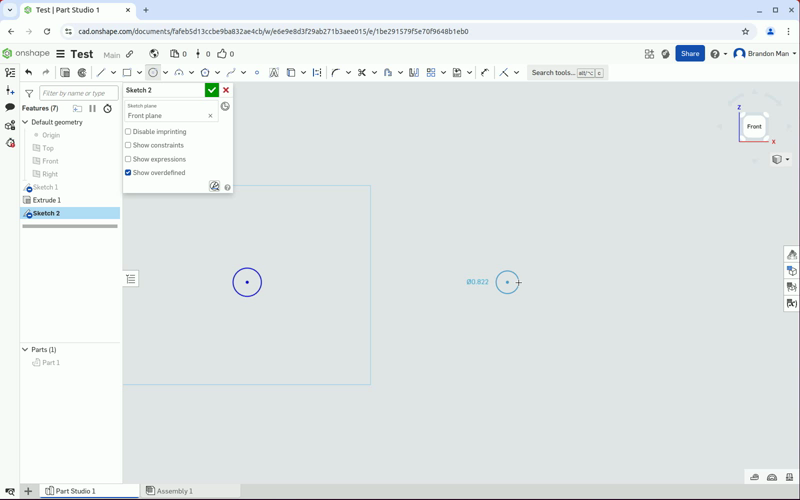
scroll(6)
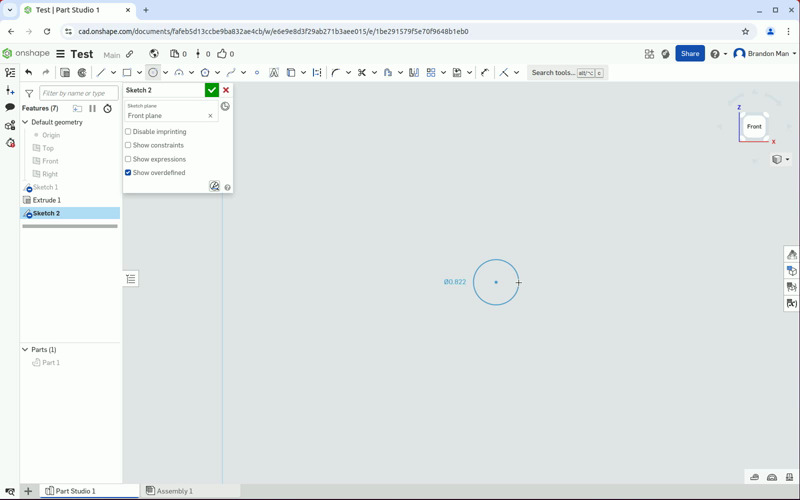
click(518, 282)
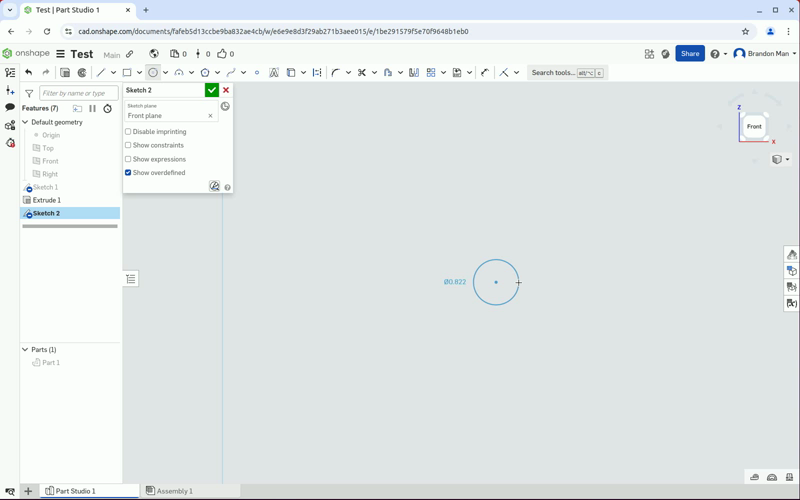
scroll(-6)
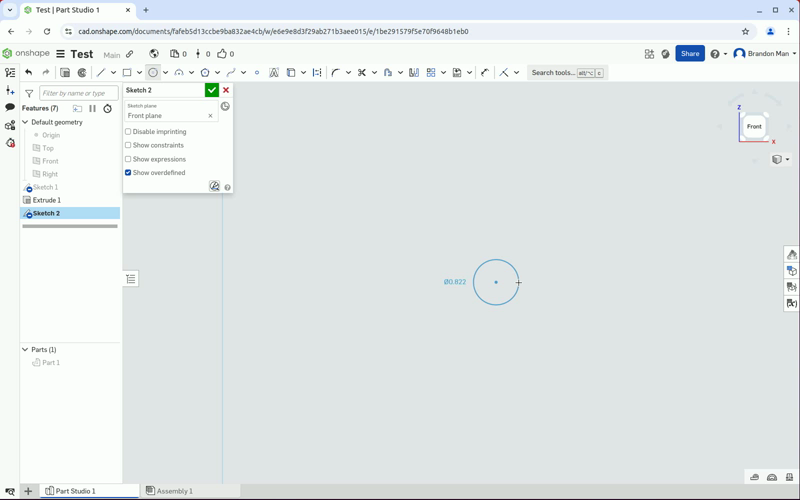
scroll(-6)
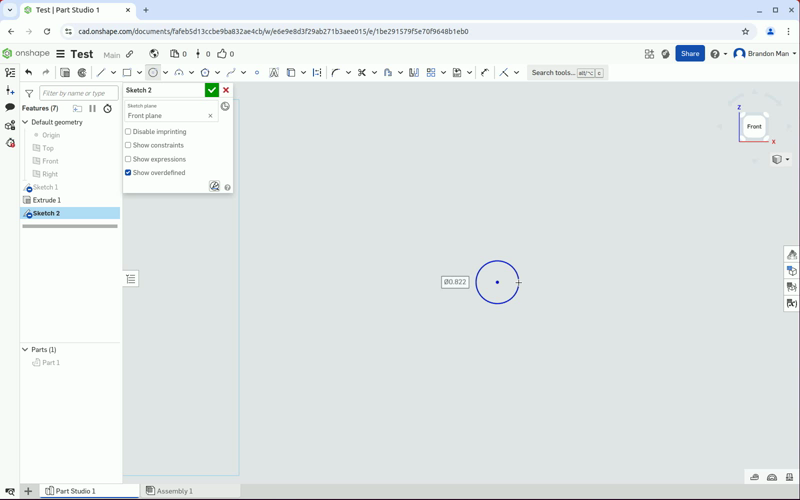
scroll(-6)
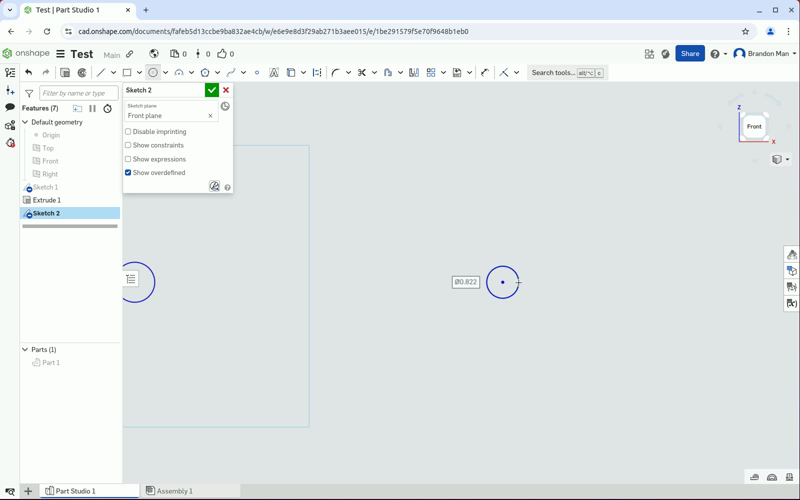
scroll(-6)
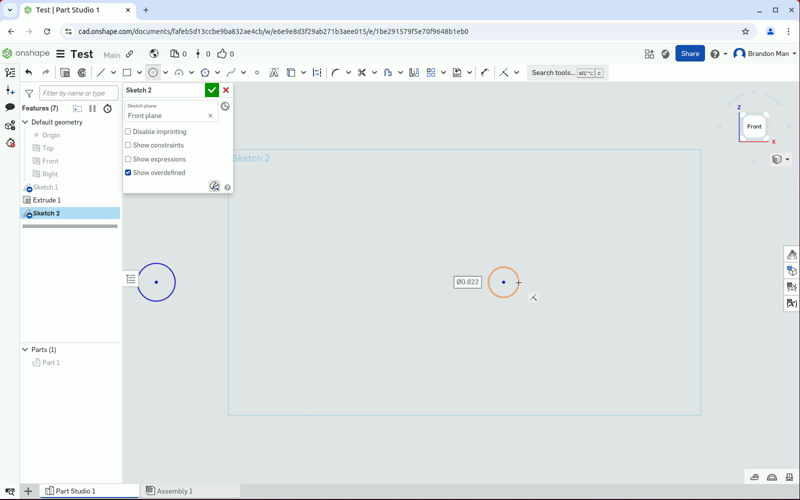
scroll(-6)
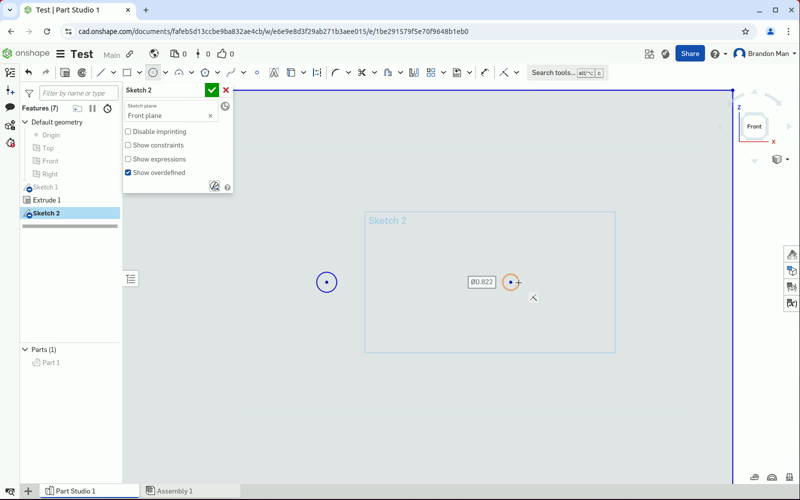
scroll(-6)
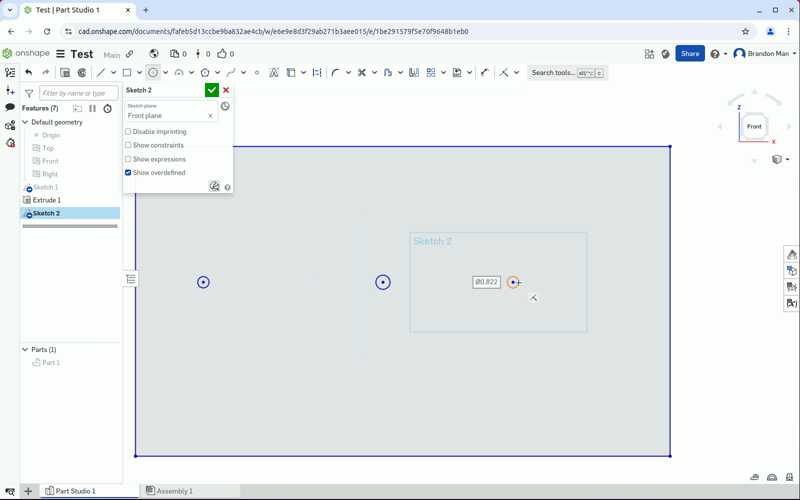
scroll(-6)
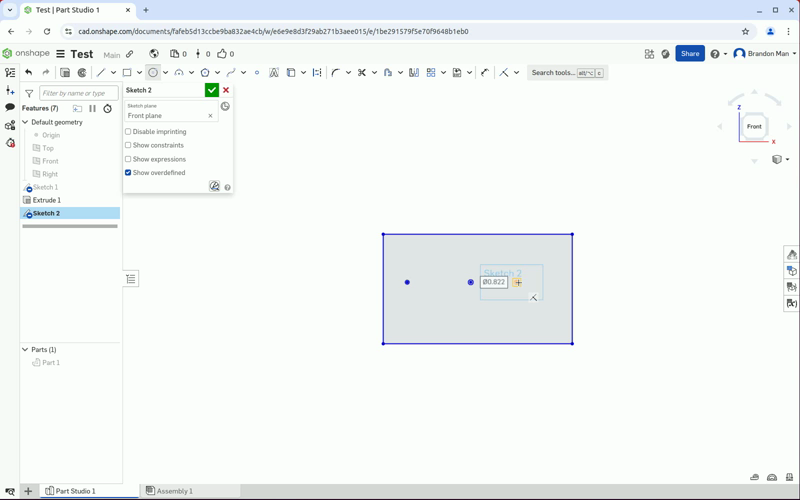
key(esc)
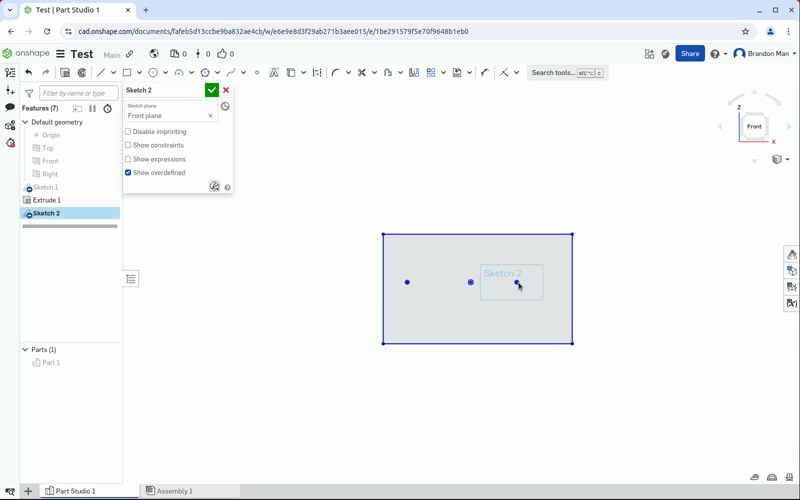
mouse_move(417, 303)
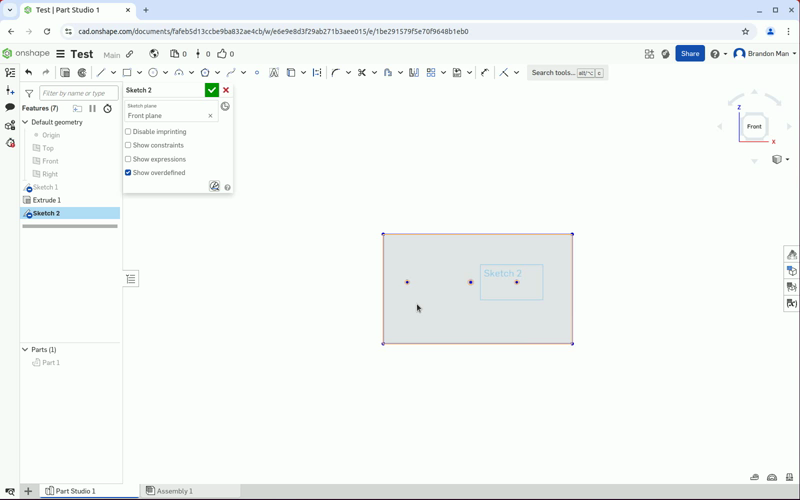
click(417, 303)
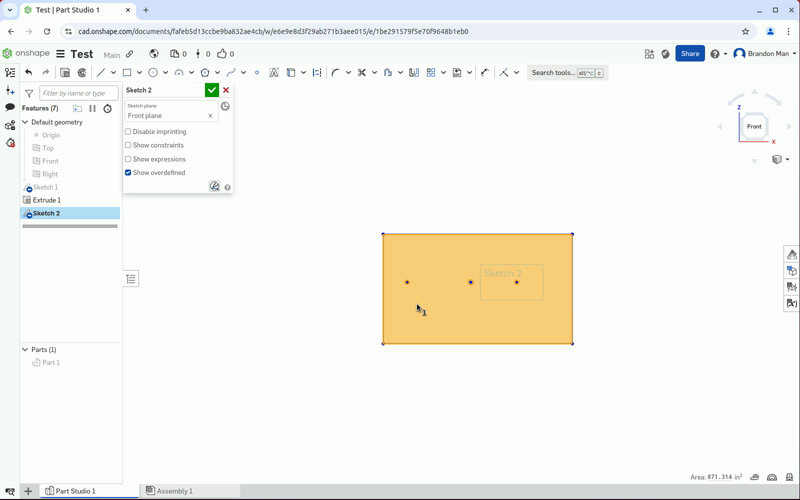
mouse_move(73, 352)
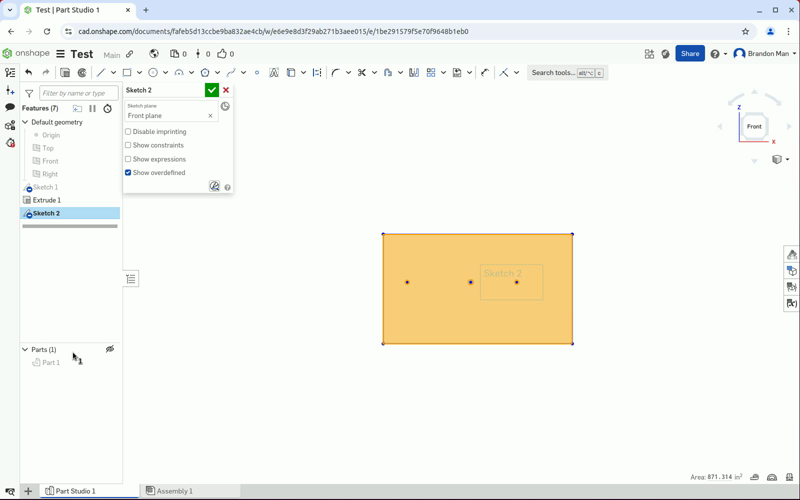
key(shift+y)
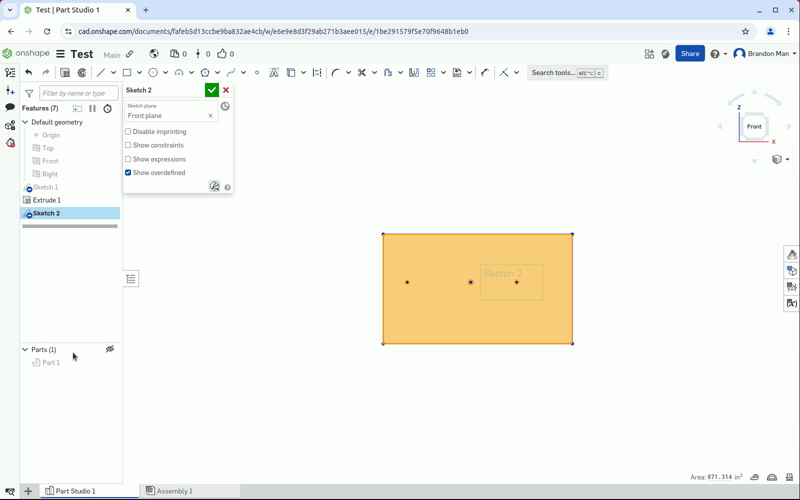
key(shift+e)
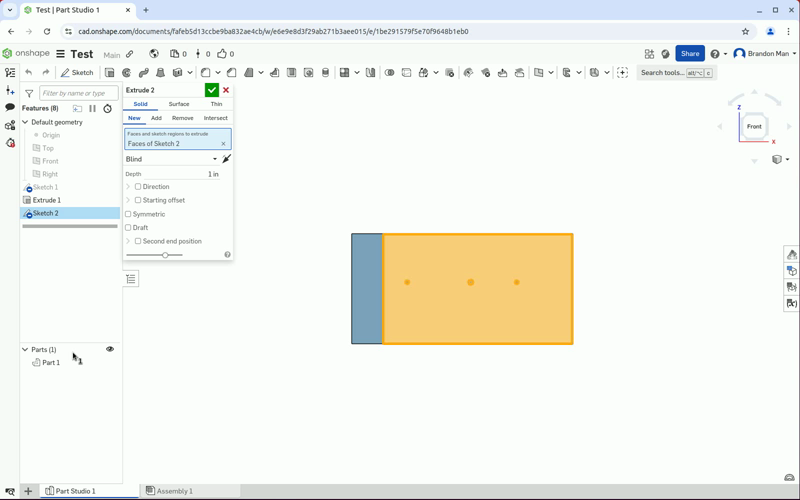
mouse_move(143, 106)
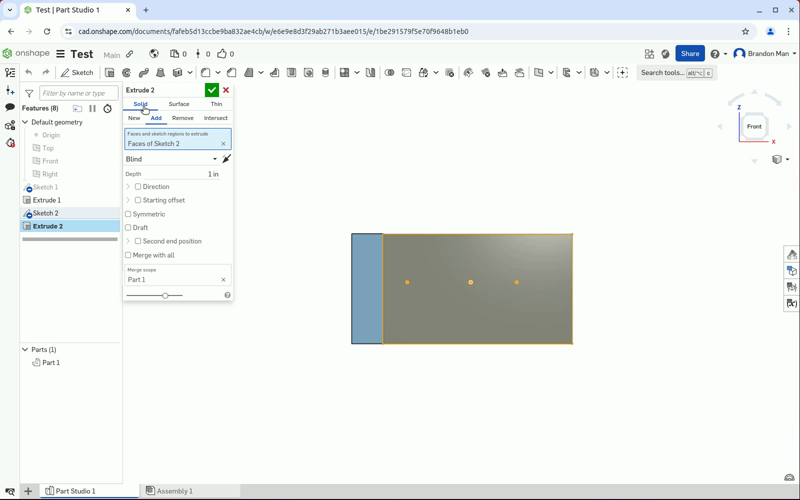
click(143, 106)
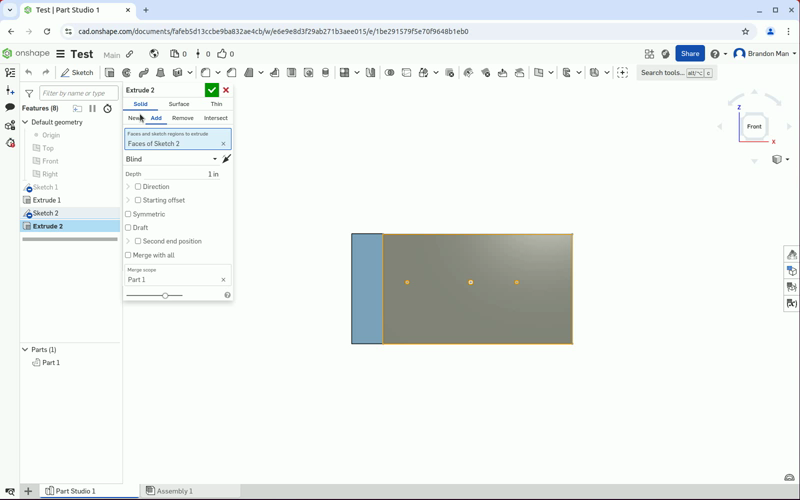
mouse_move(137, 120)
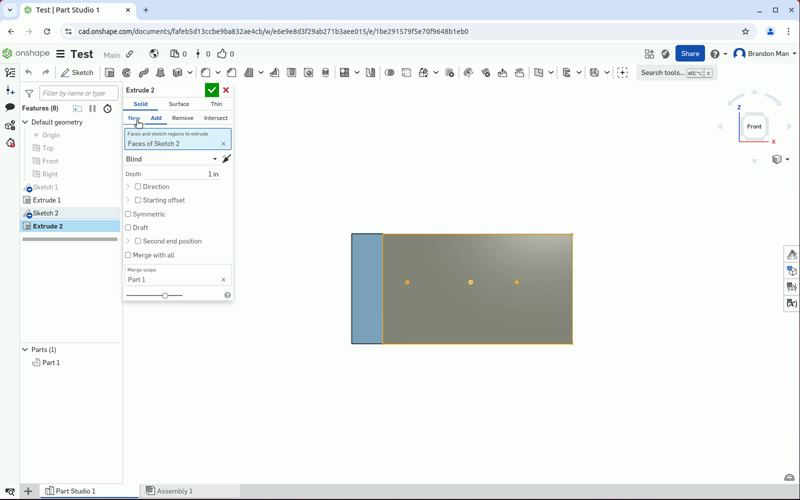
click(137, 120)
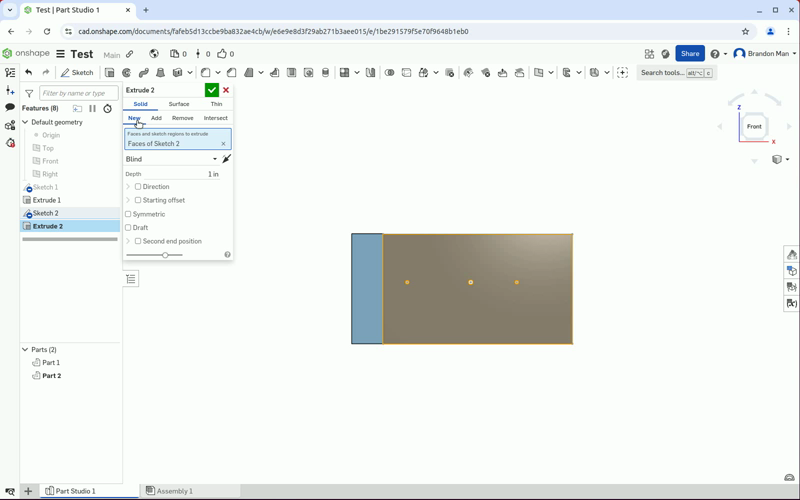
key(tab, 4)
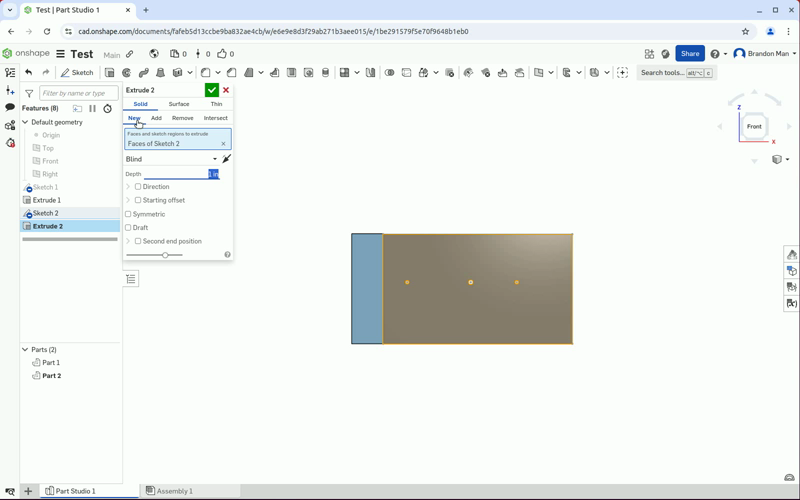
text(3.851)
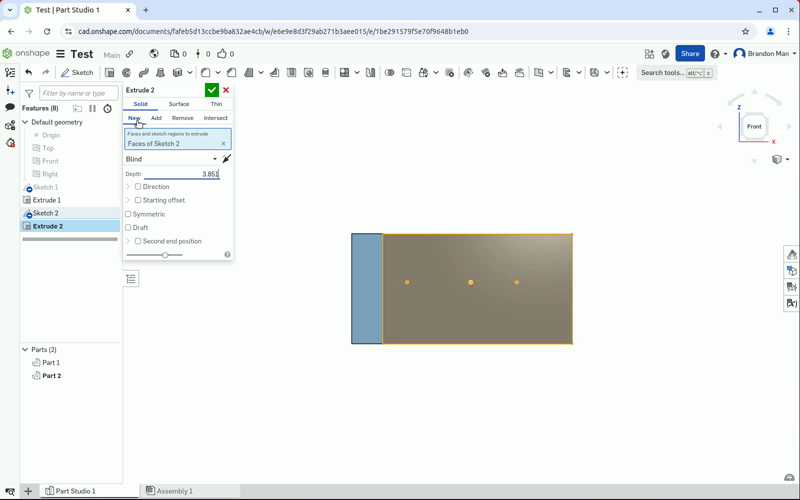
key(enter)
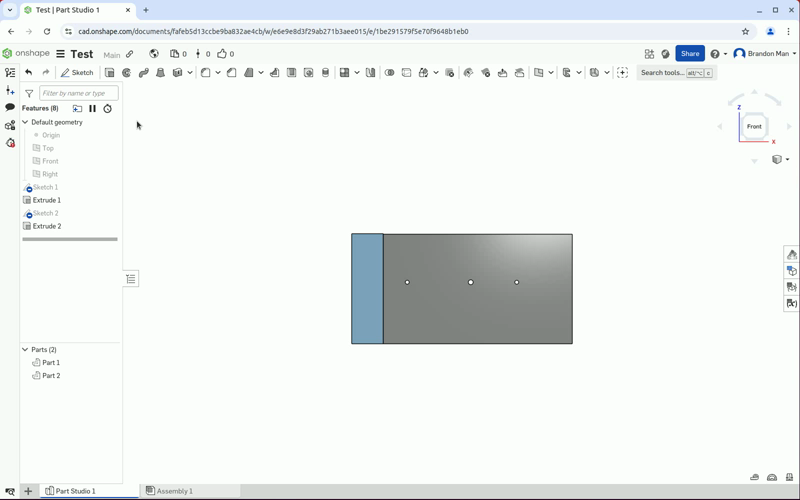
key(shift+h)
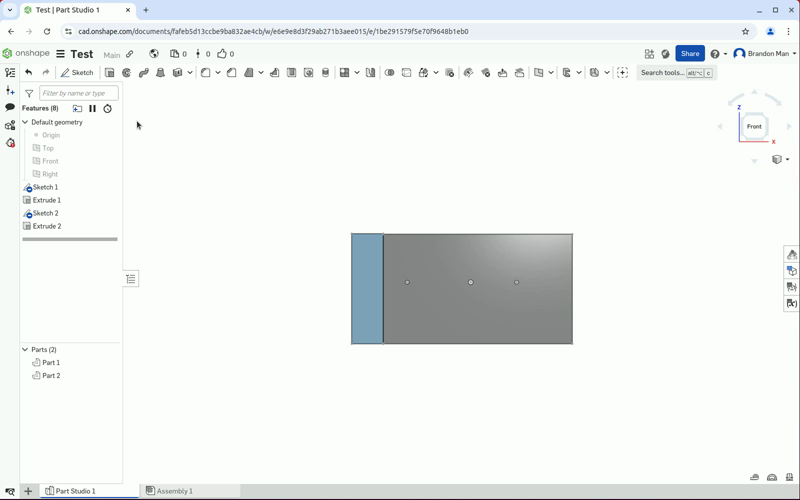
key(shift+h)
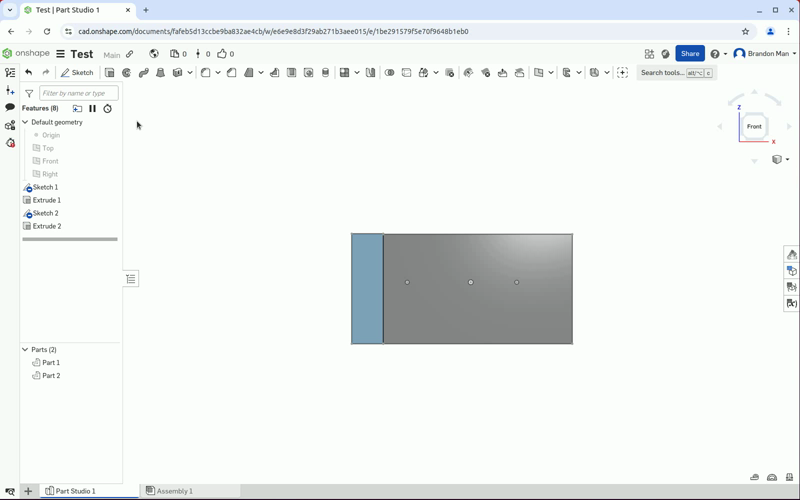
key(shift+7)
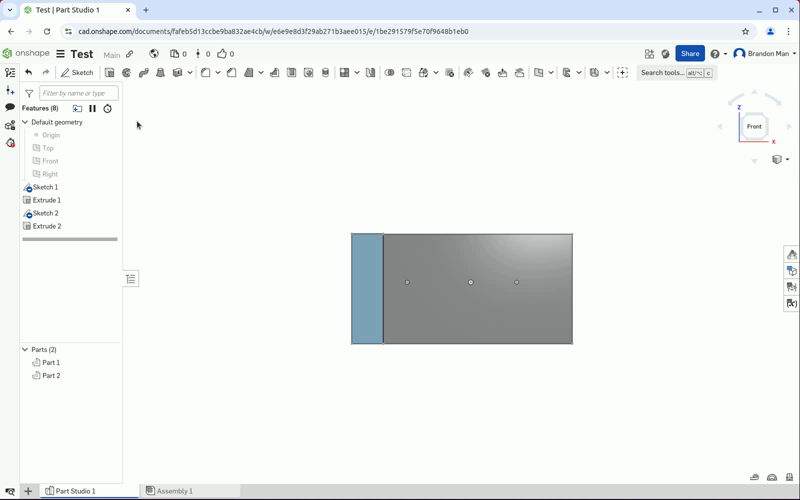
key(left, 2)
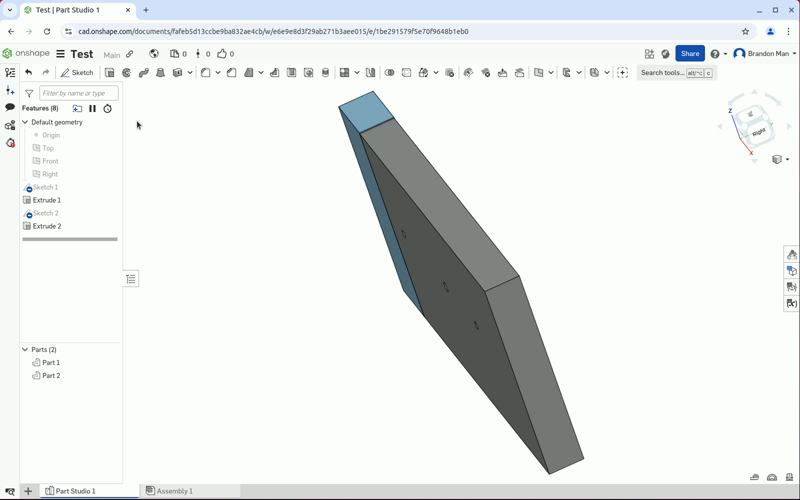
key(down, 2)
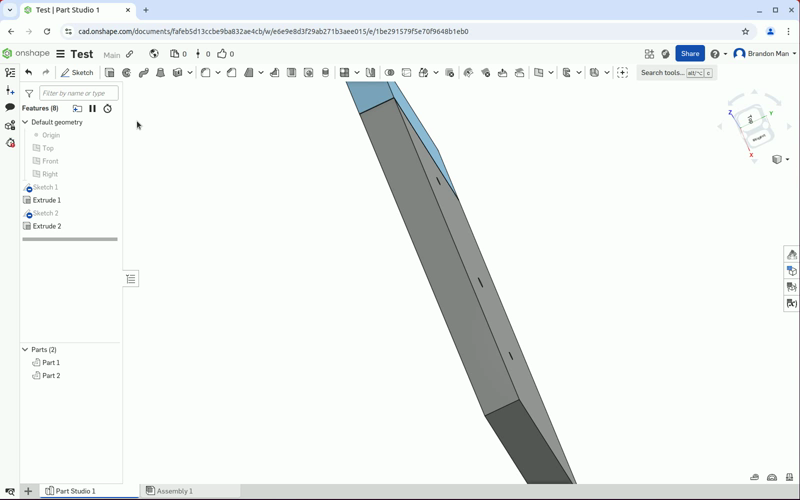
key(up, 2)
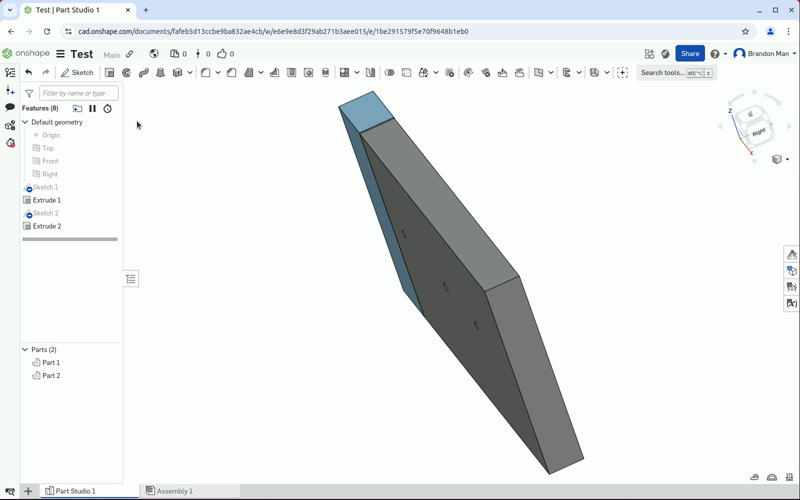
key(right, 2)
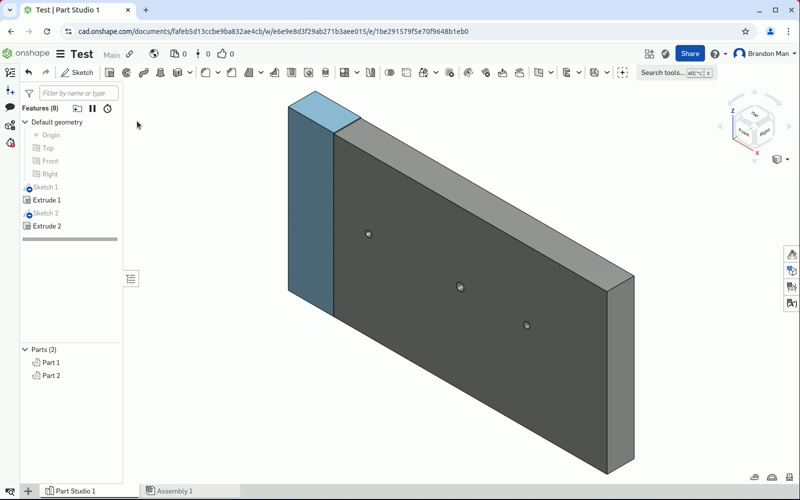
mouse_move(73, 189)
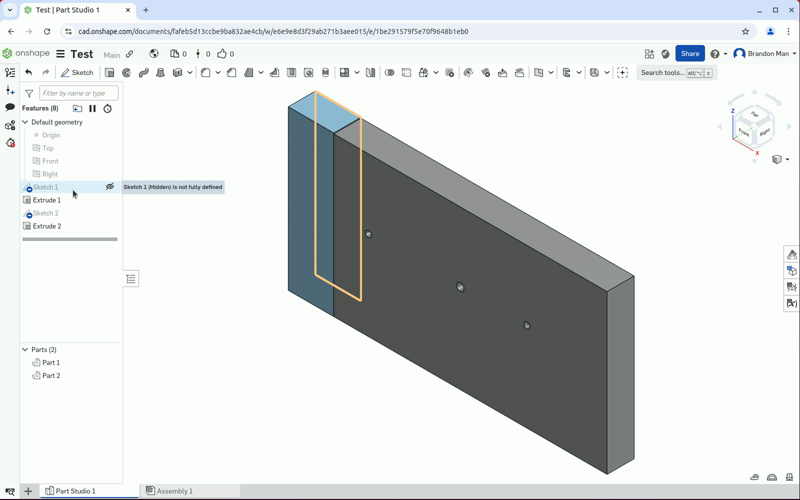
click(73, 189)